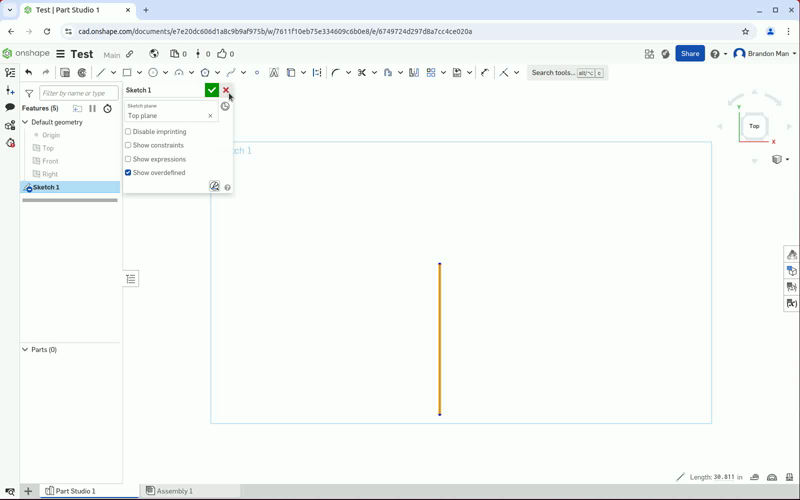
key(shift+h)
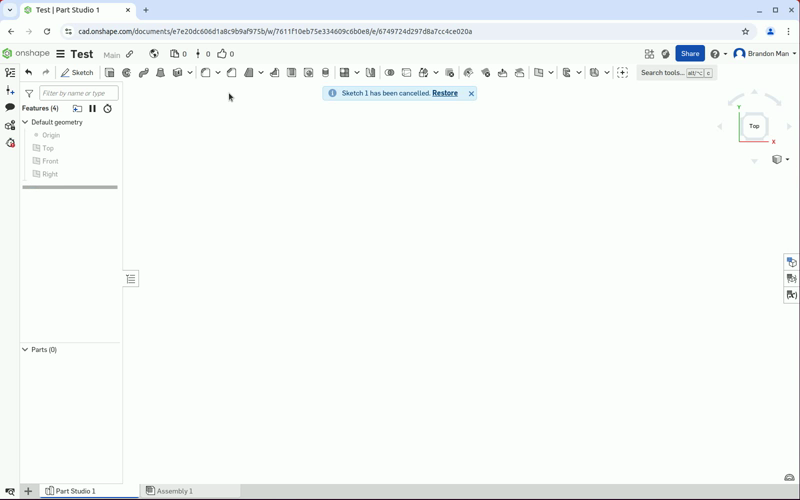
mouse_move(73, 352)
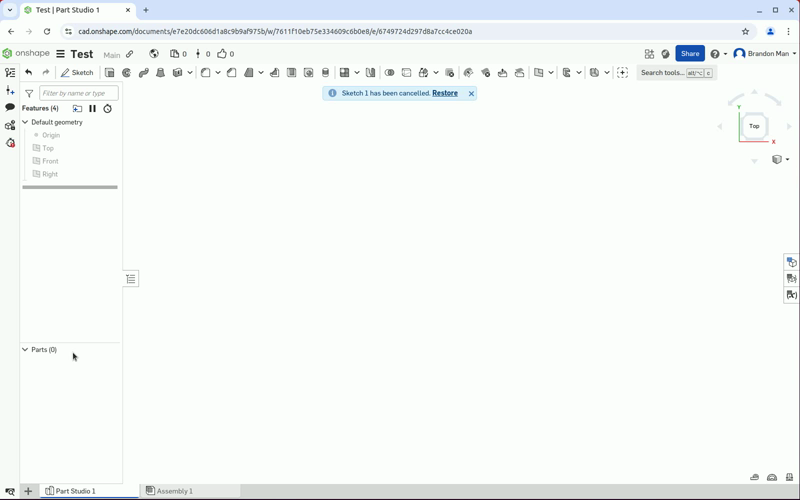
key(y)
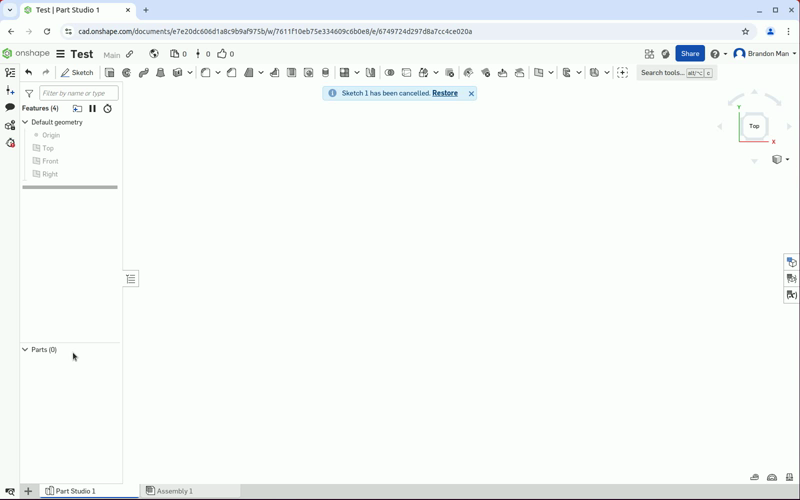
key(shift+p)
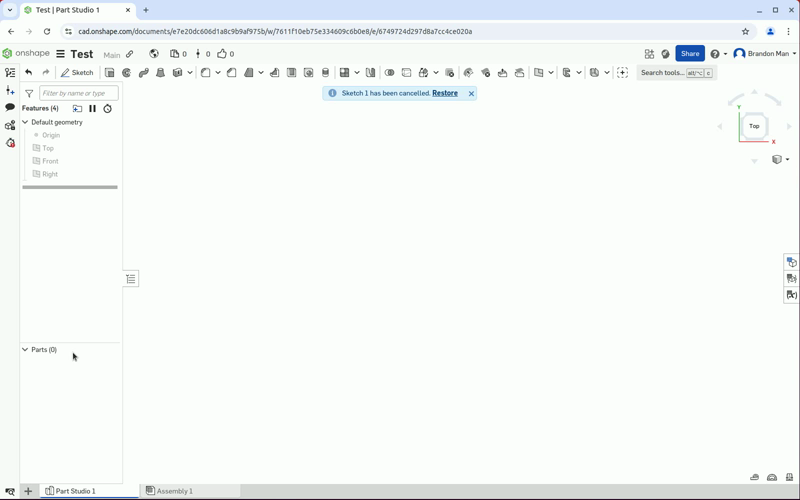
key(space)
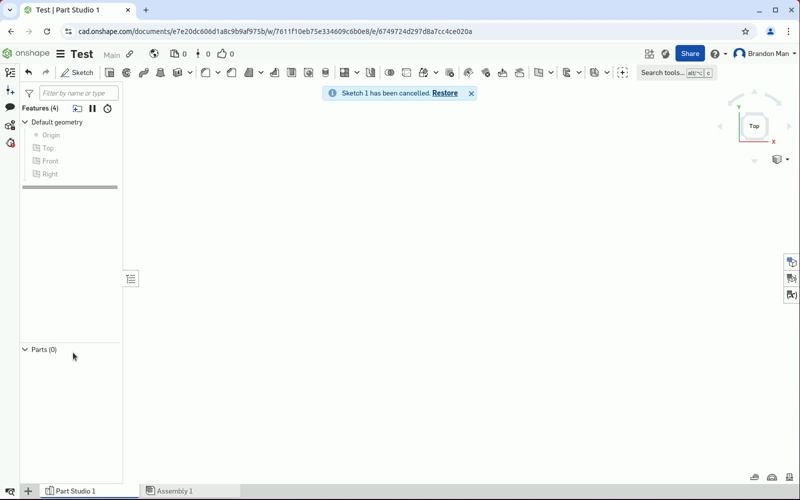
key_down(shift)
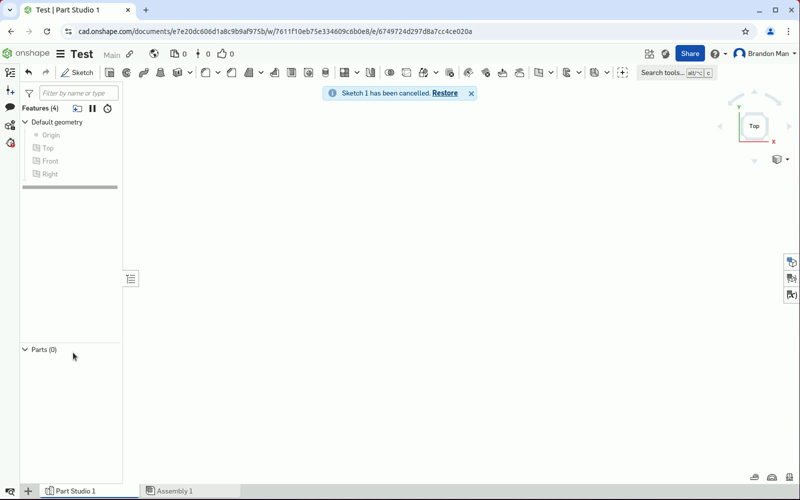
key(up)
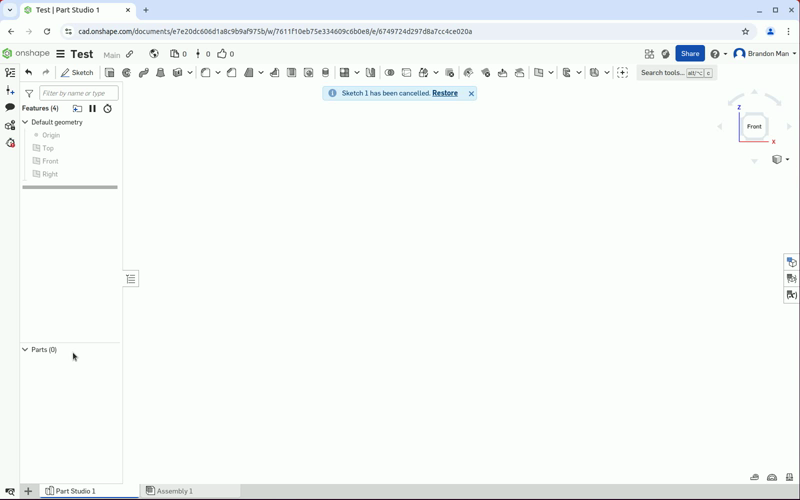
key_up(shift)
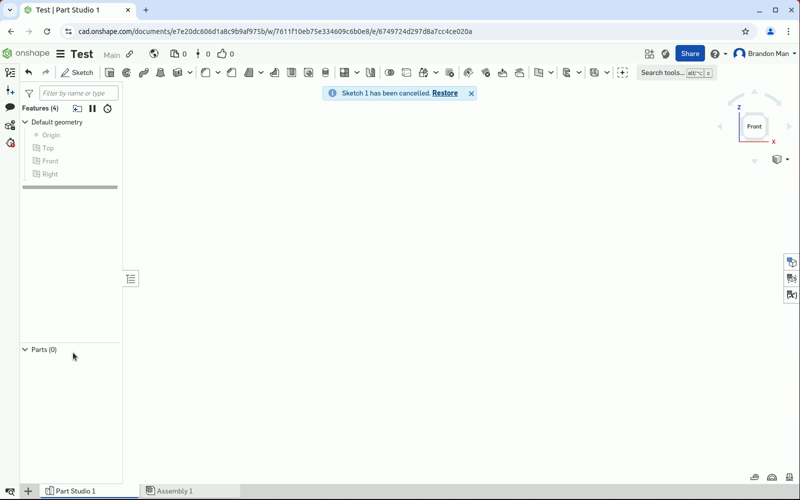
mouse_move(73, 352)
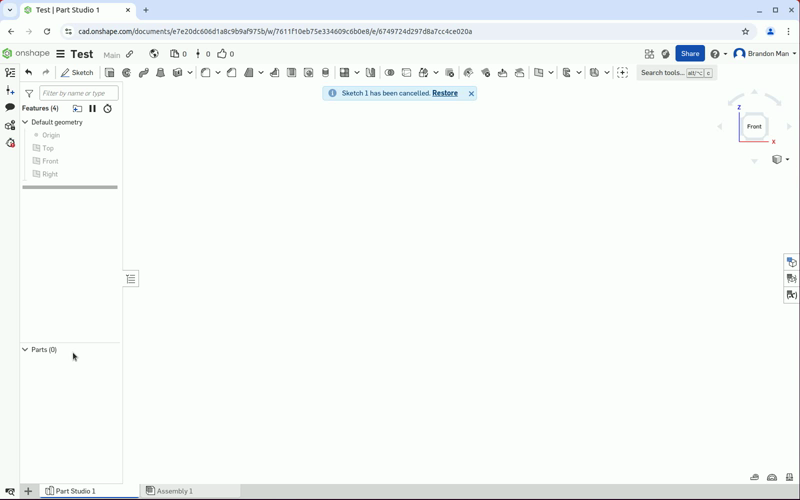
key(shift+y)
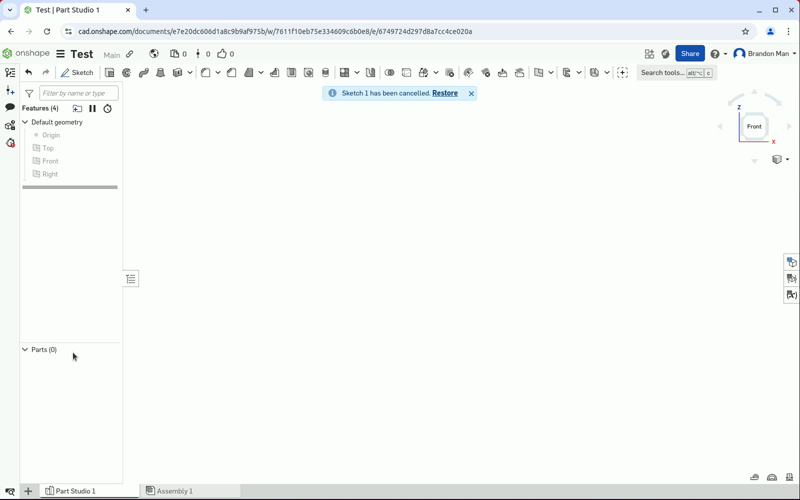
key(shift+s)
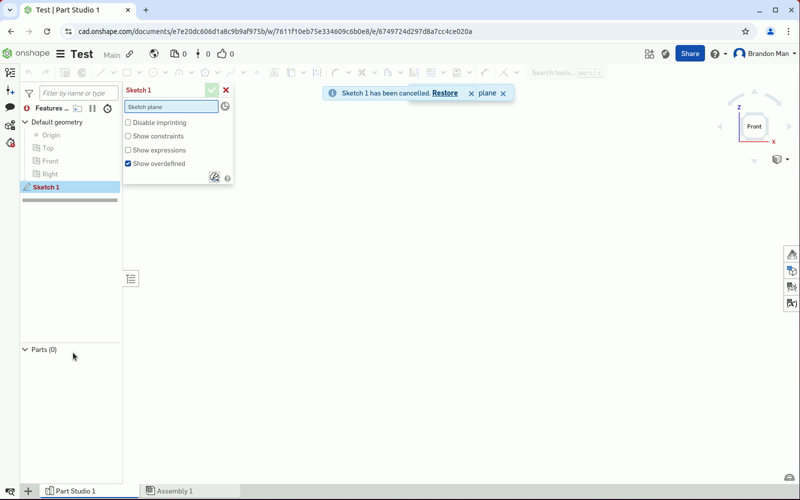
mouse_move(73, 163)
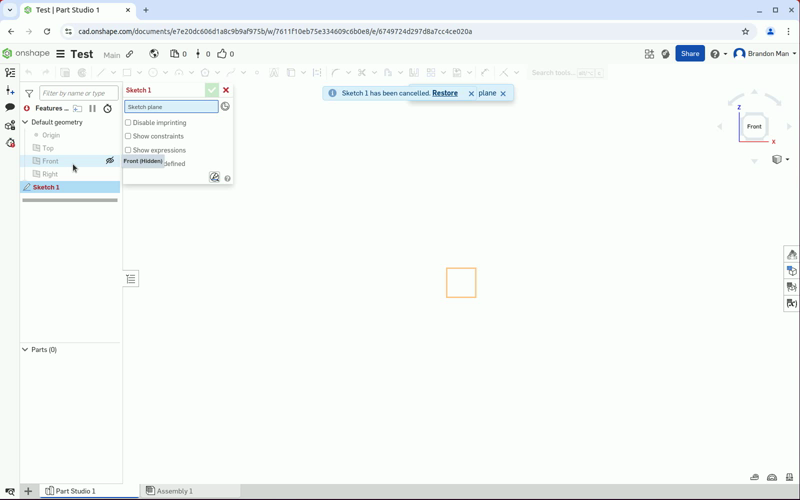
click(73, 163)
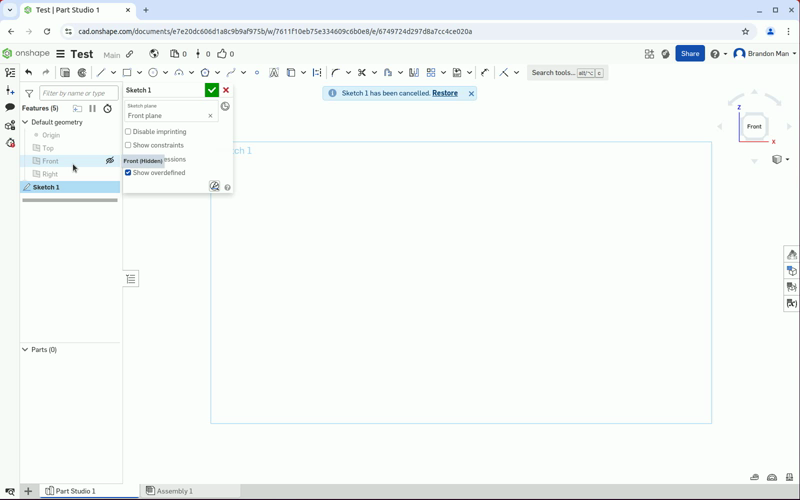
mouse_move(73, 352)
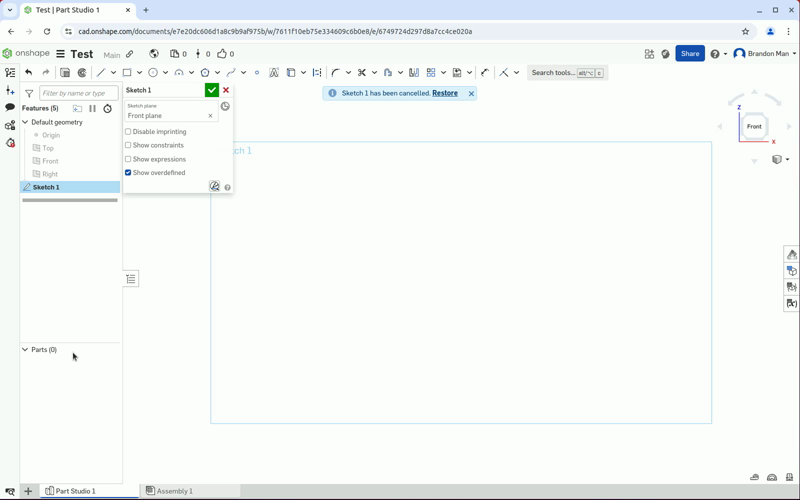
key(y)
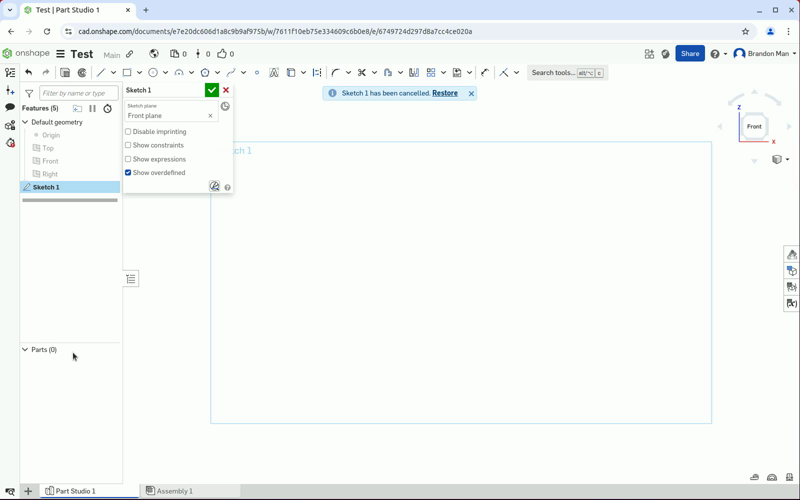
key(l)
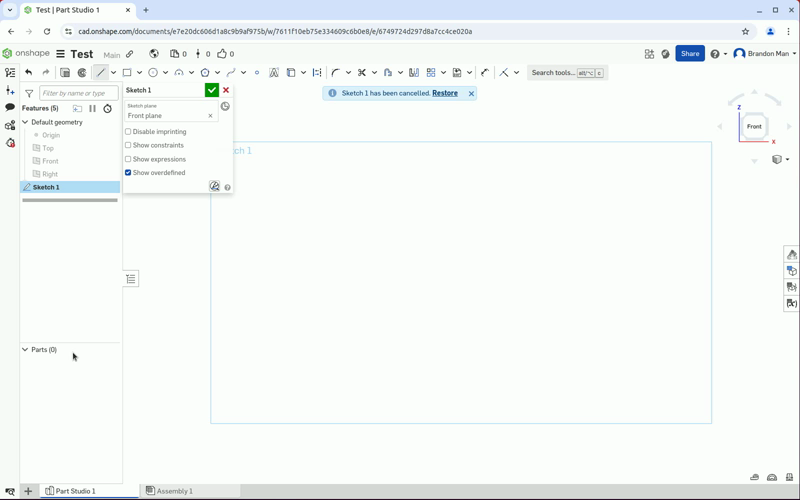
key_down(shift)
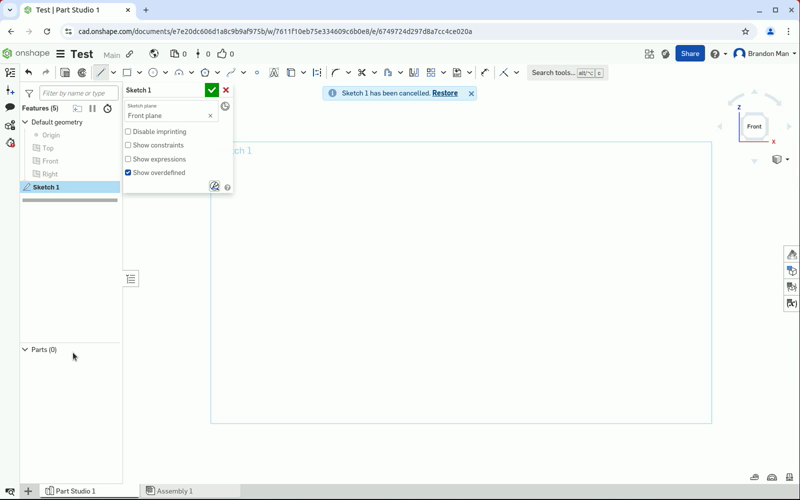
mouse_move(392, 333)
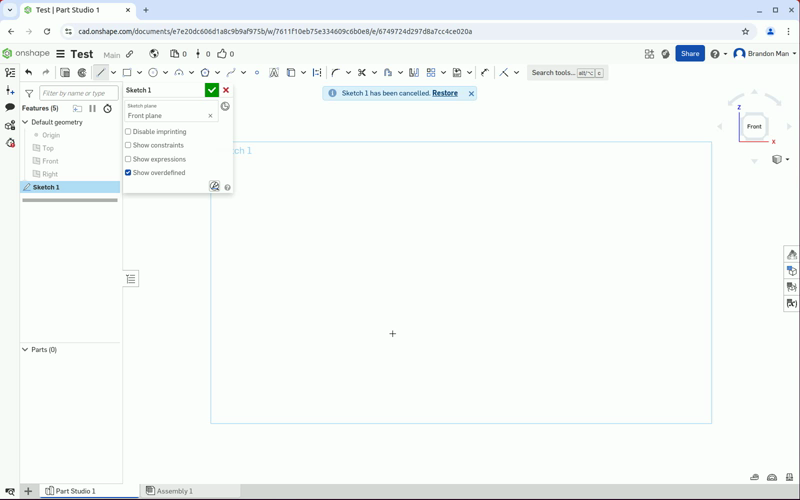
click(392, 333)
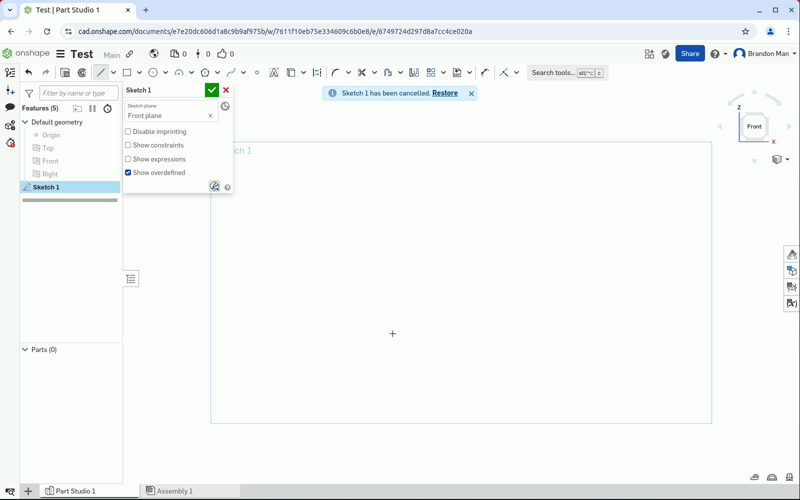
key_up(shift)
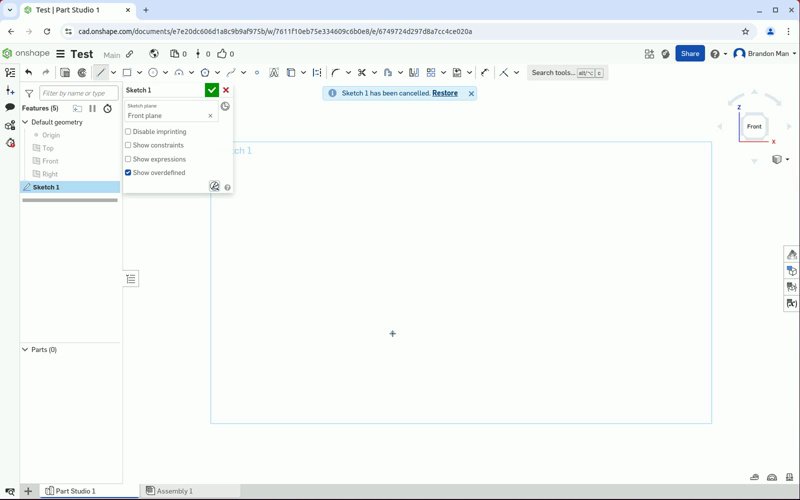
key_down(shift)
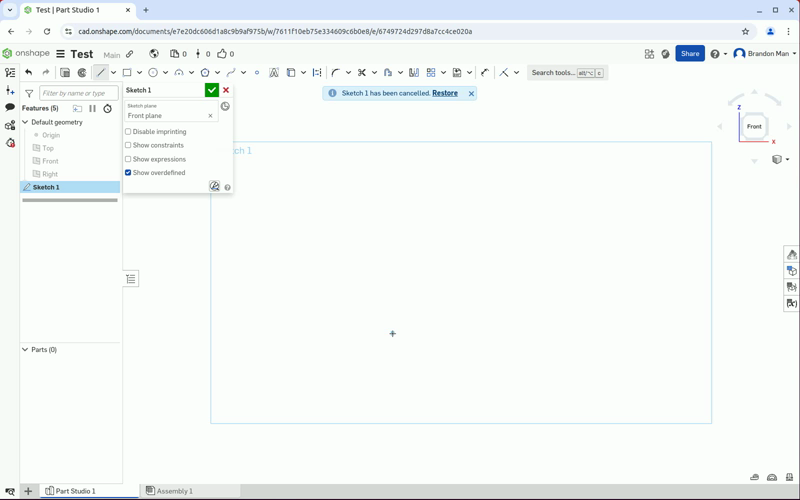
mouse_move(572, 333)
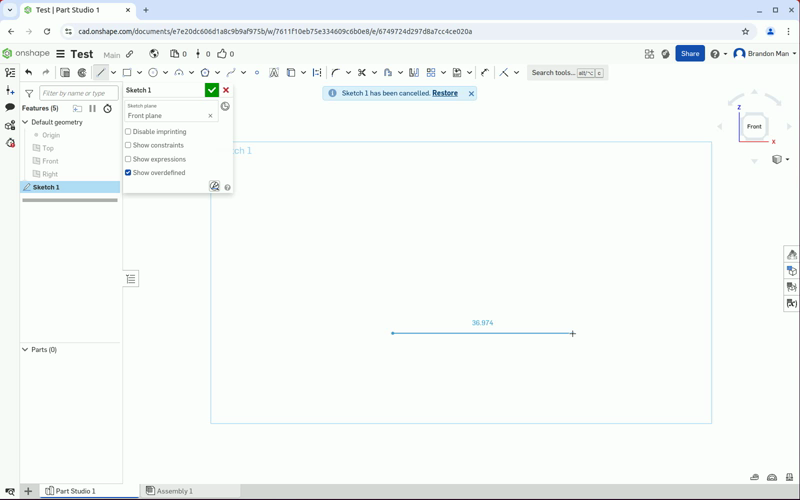
click(572, 333)
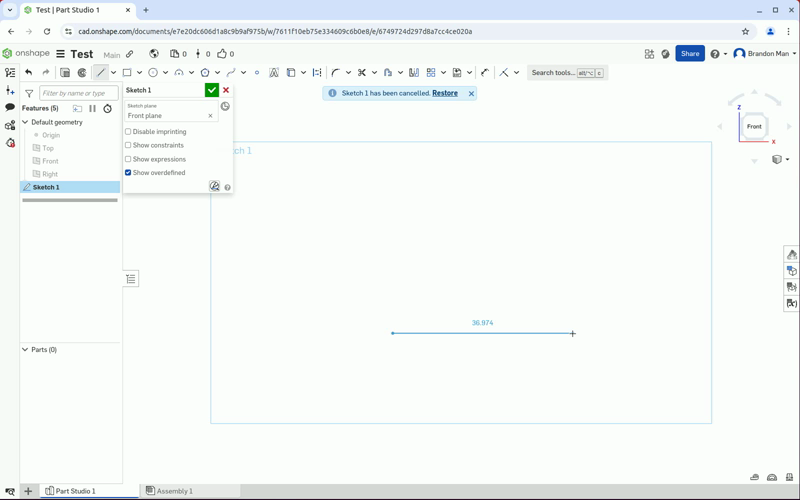
key_up(shift)
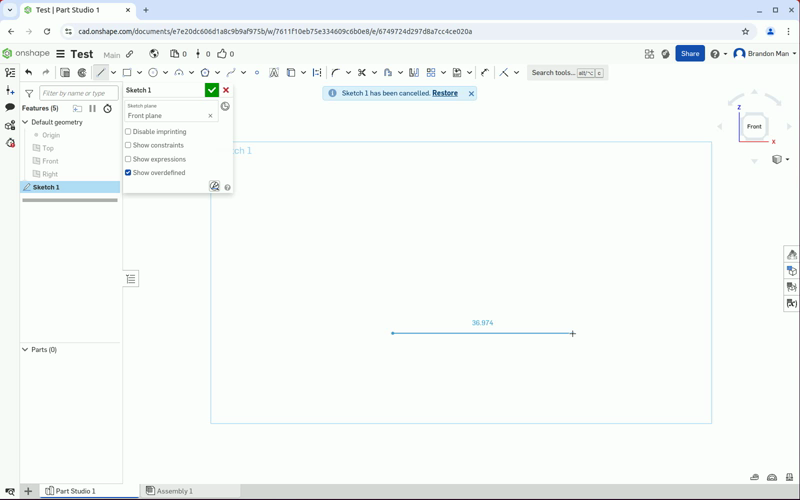
key_down(shift)
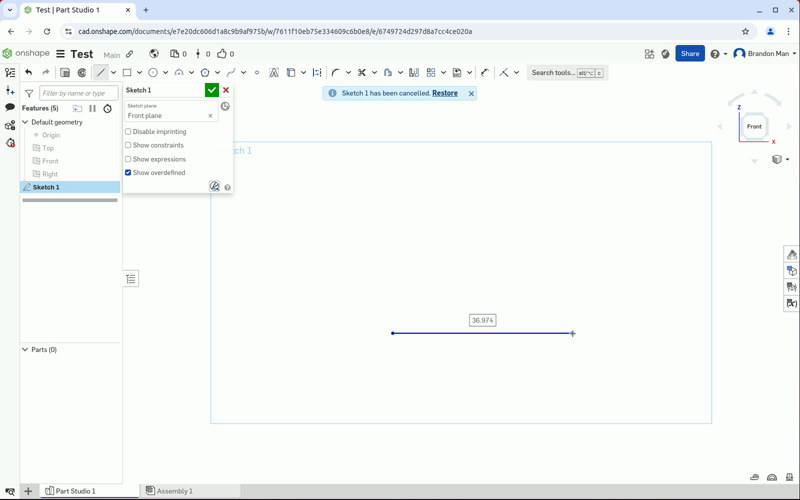
mouse_move(572, 212)
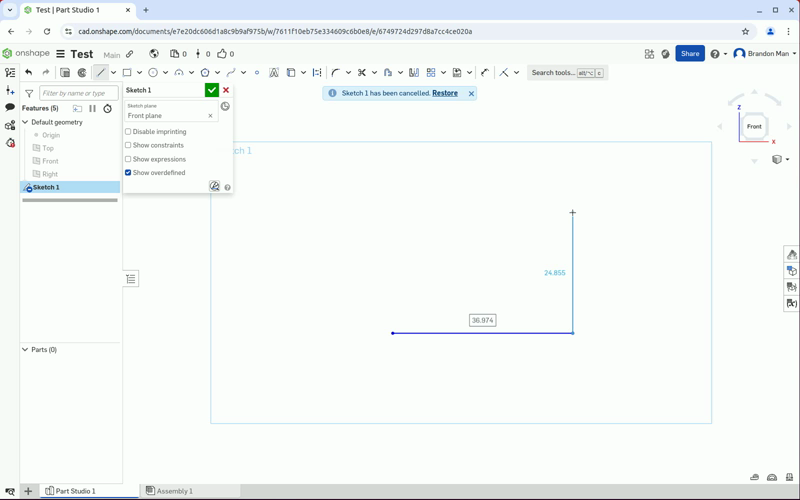
click(572, 212)
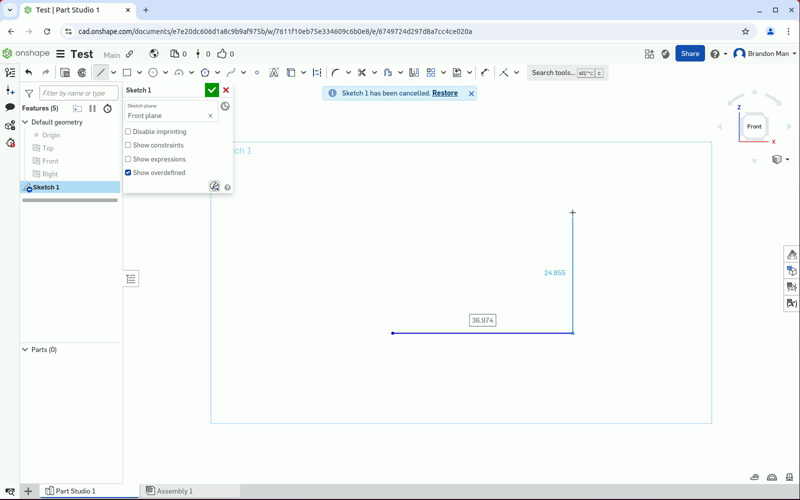
key_up(shift)
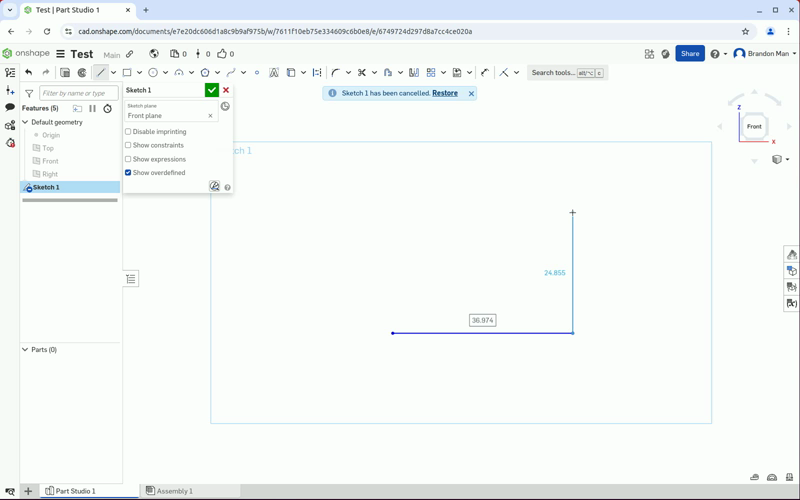
key_down(shift)
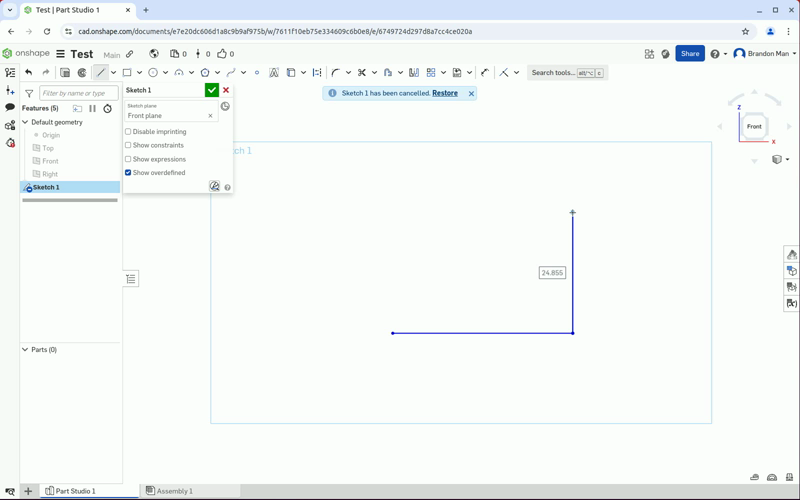
mouse_move(392, 212)
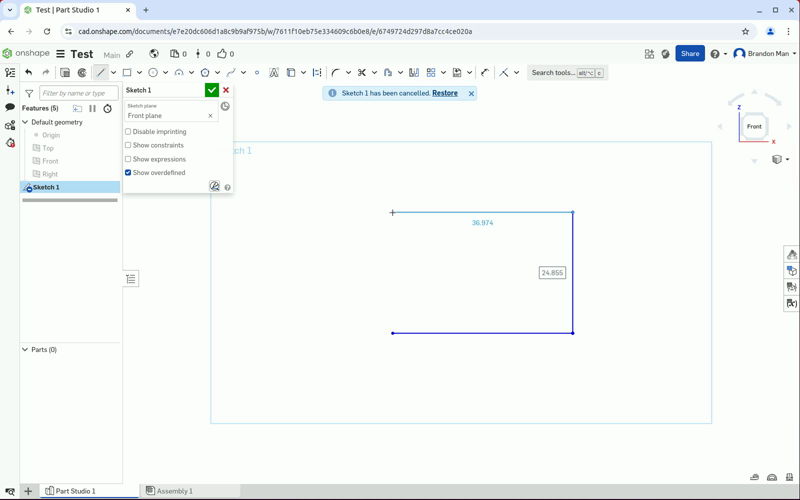
click(392, 212)
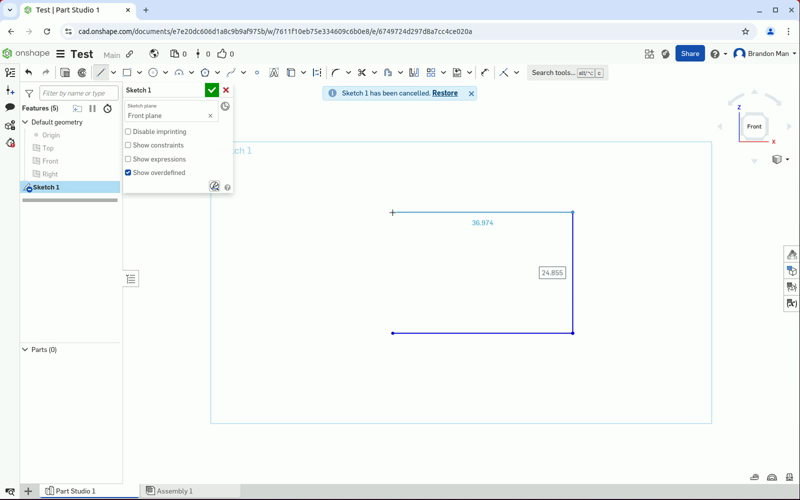
key_up(shift)
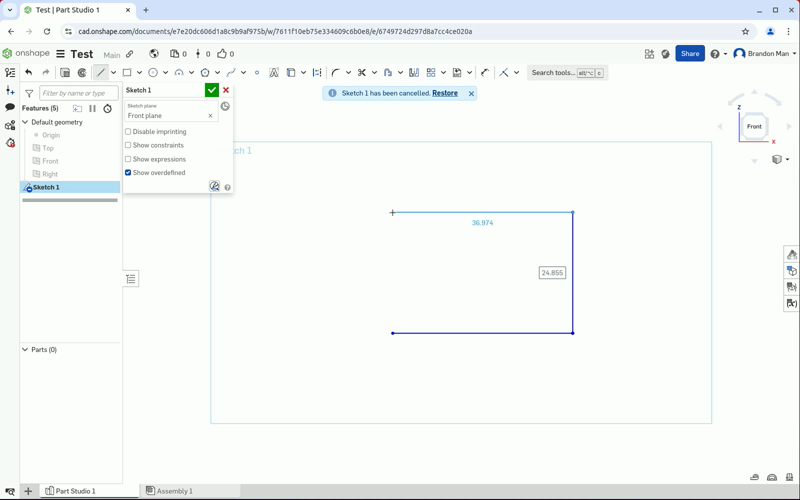
key_down(shift)
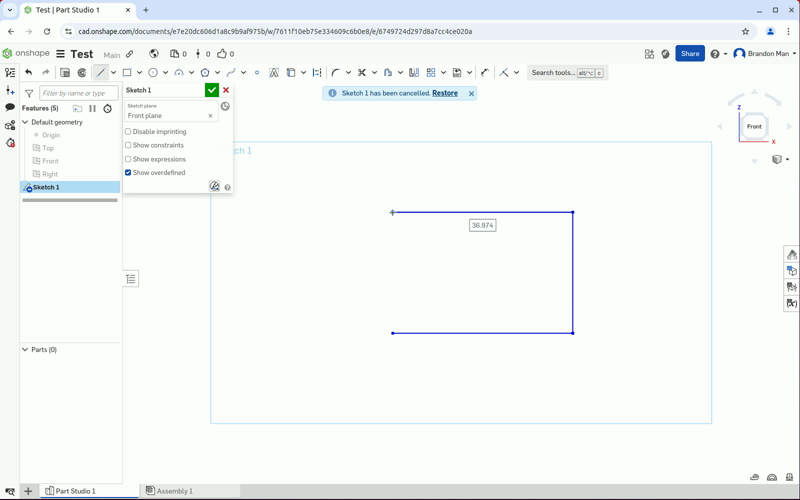
mouse_move(392, 333)
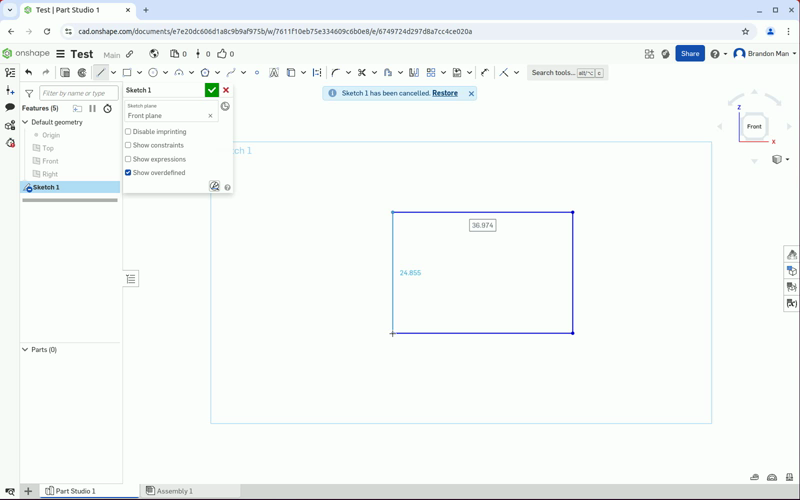
key_up(shift)
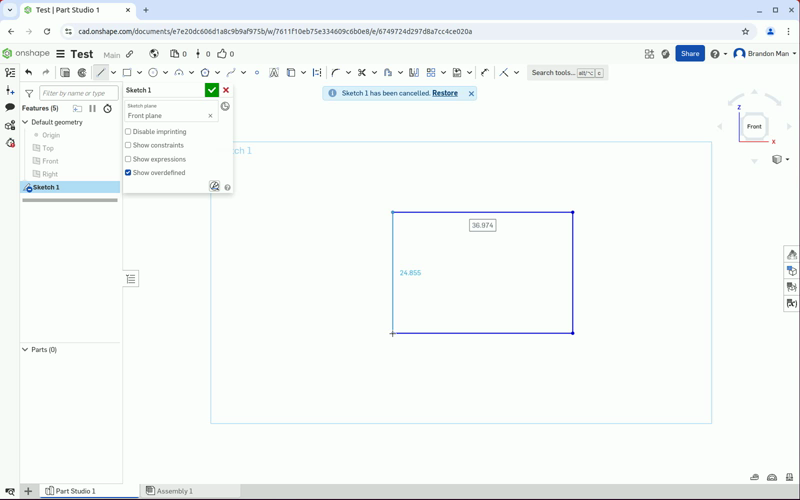
click(392, 333)
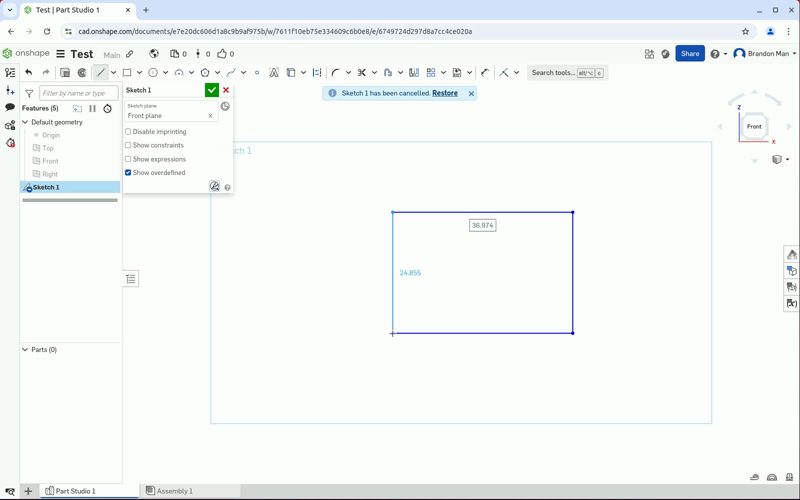
key(esc)
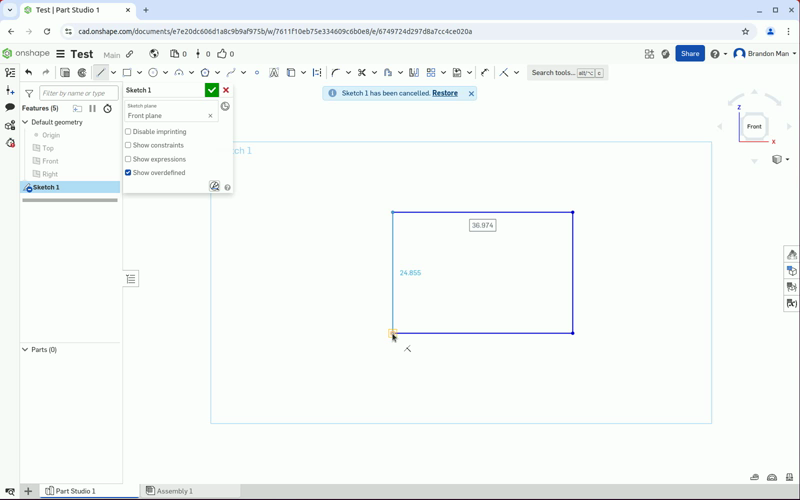
mouse_move(544, 234)
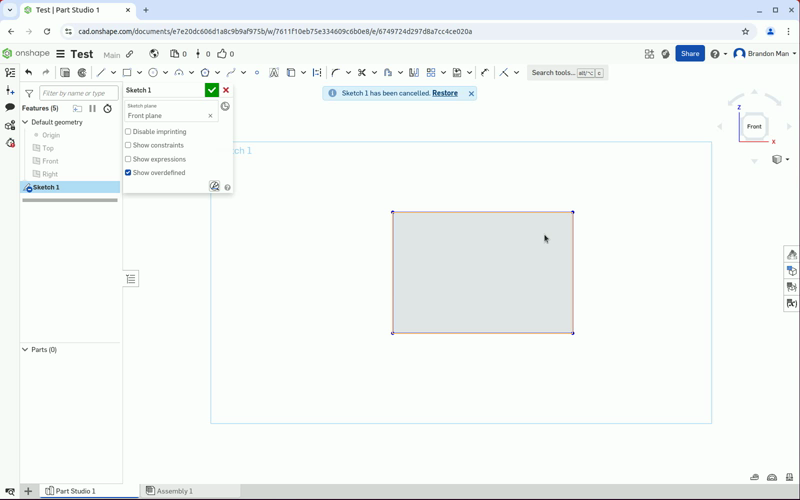
click(544, 234)
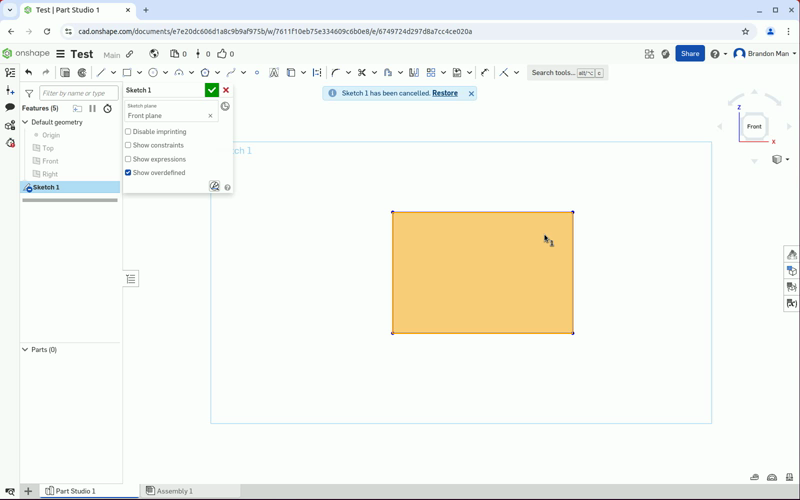
mouse_move(73, 352)
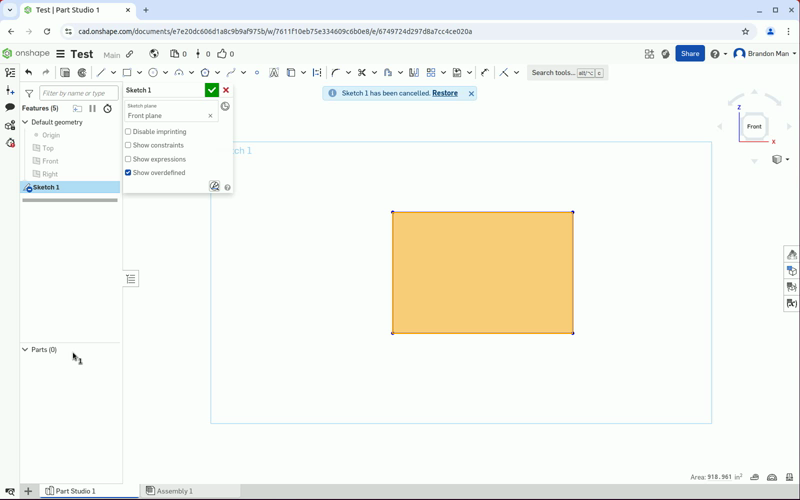
key(shift+y)
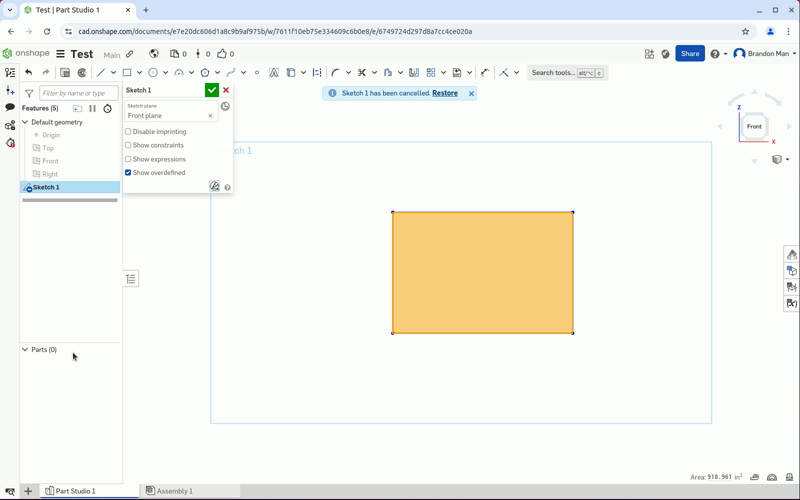
key(shift+e)
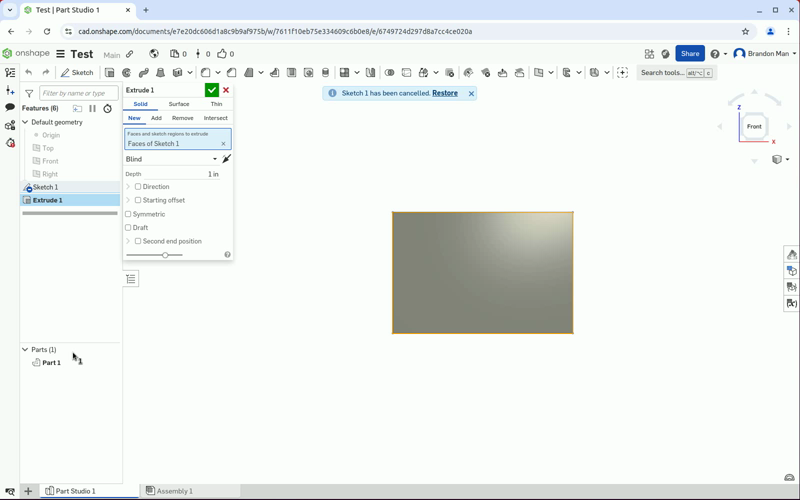
mouse_move(143, 106)
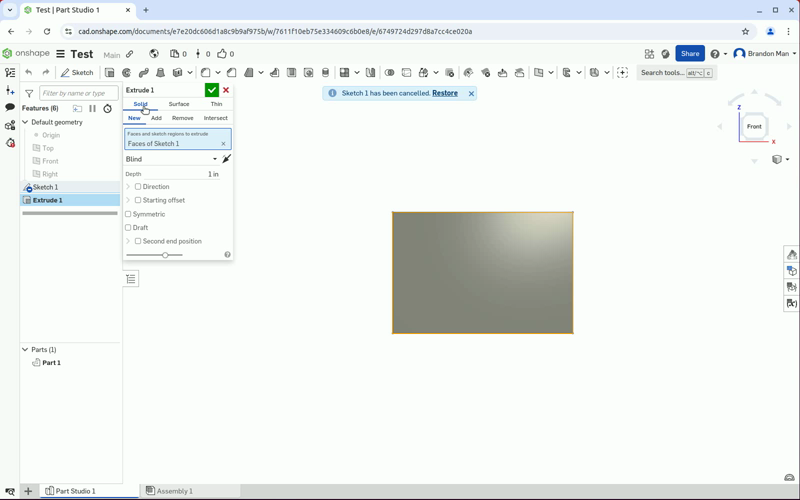
click(143, 106)
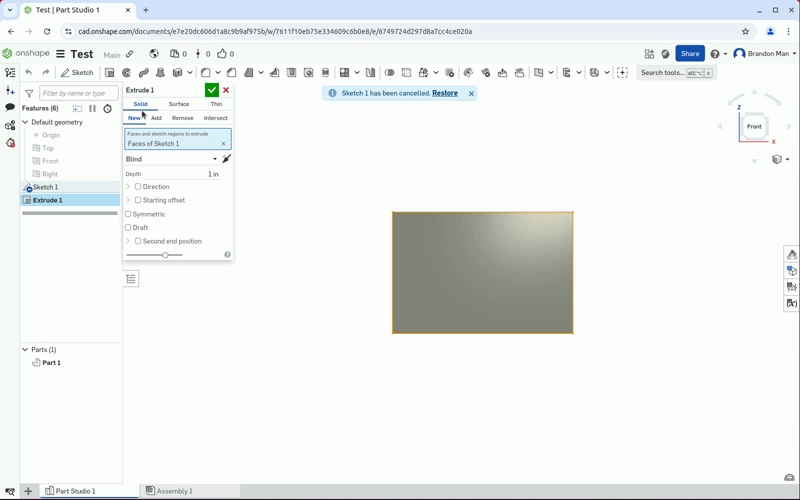
mouse_move(137, 120)
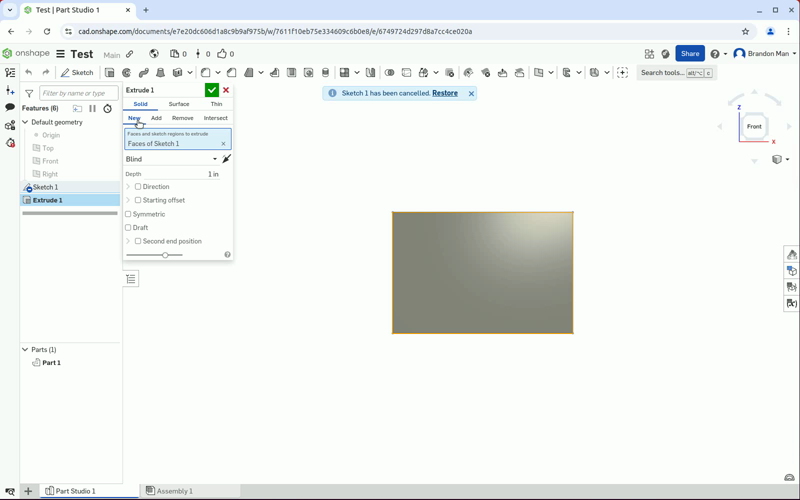
click(137, 120)
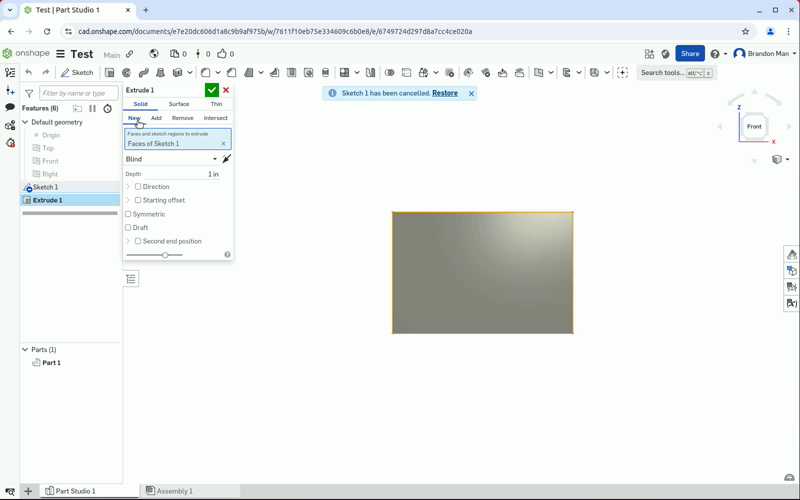
key(tab, 4)
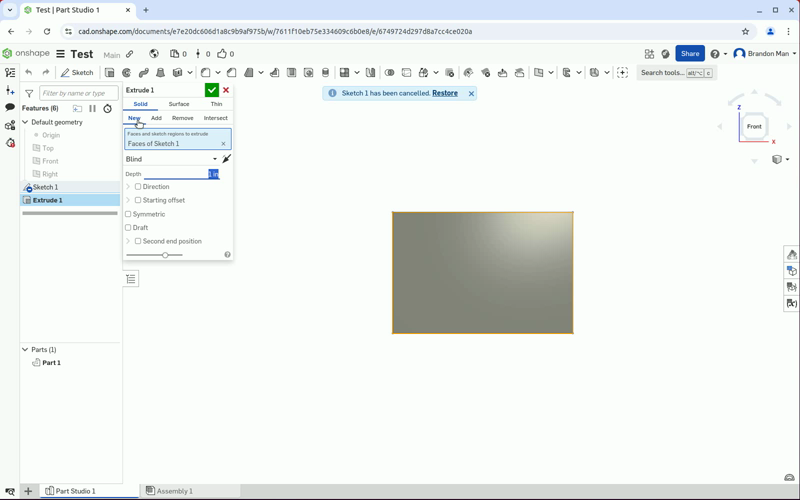
text(8.184)
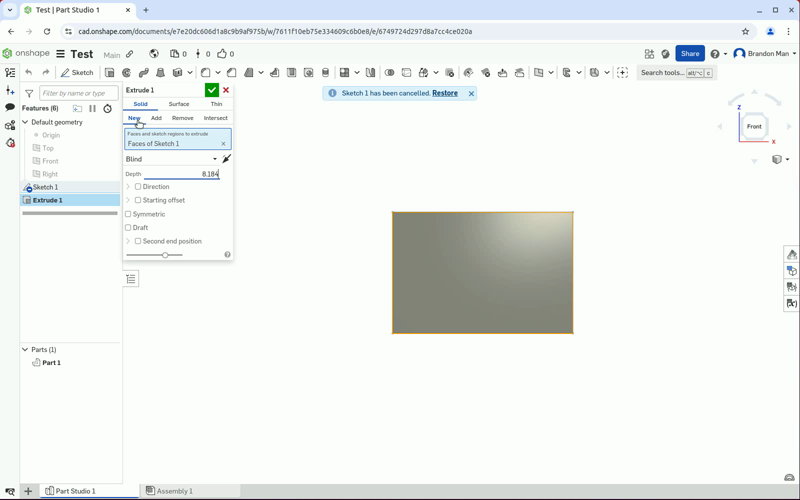
key(enter)
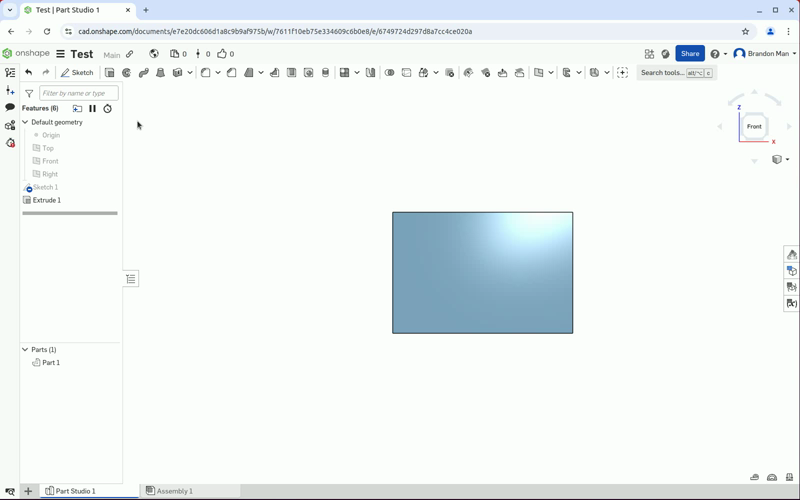
key(shift+h)
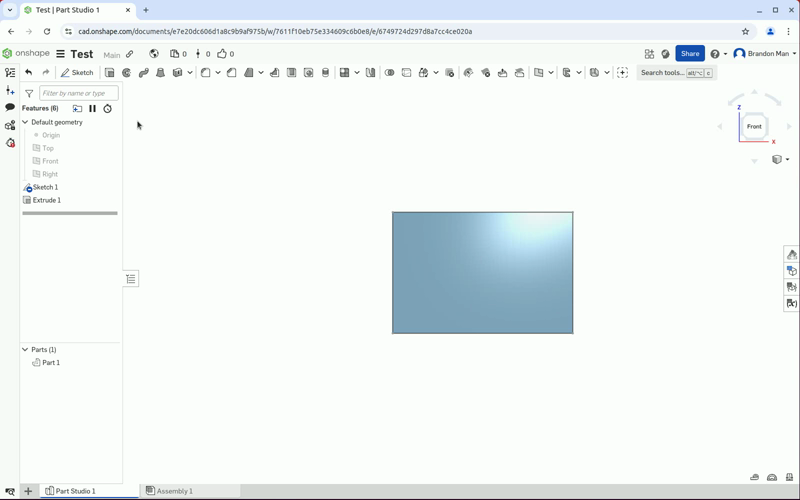
key(shift+h)
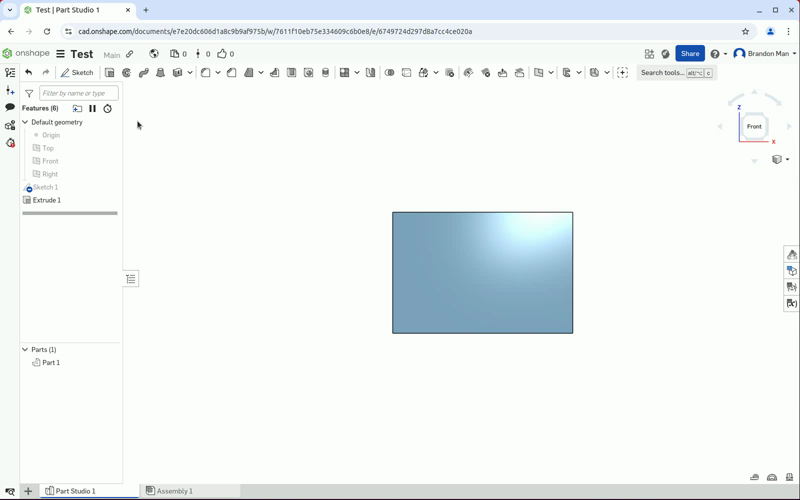
mouse_move(73, 189)
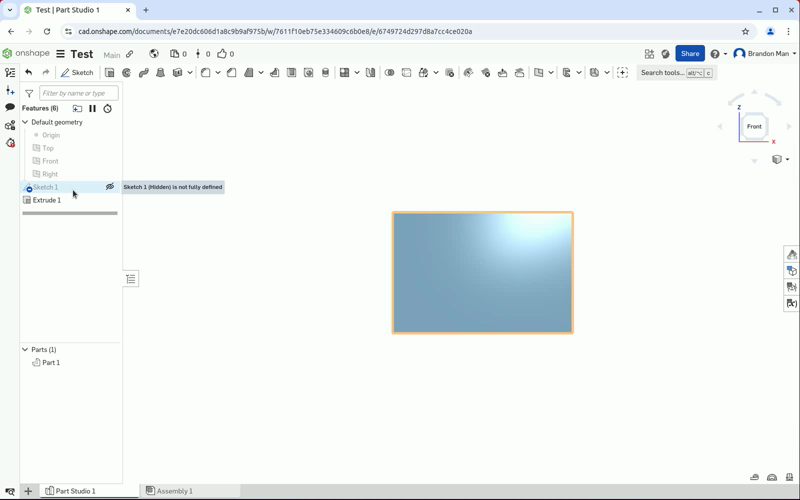
click(73, 189)
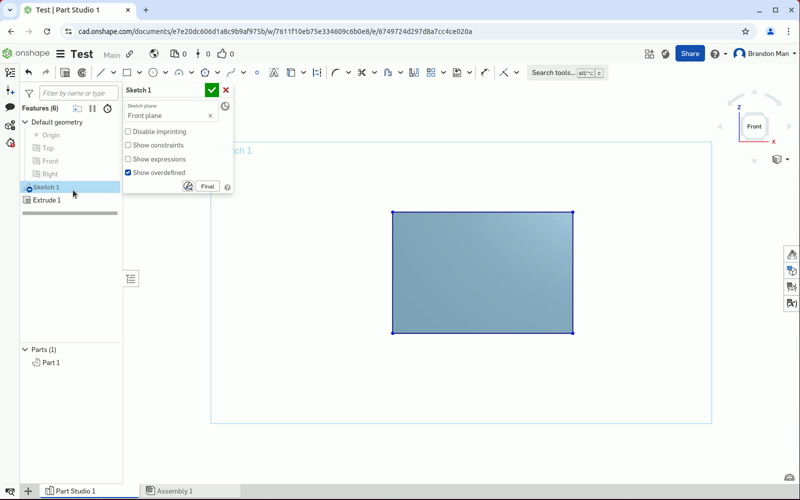
mouse_move(229, 92)
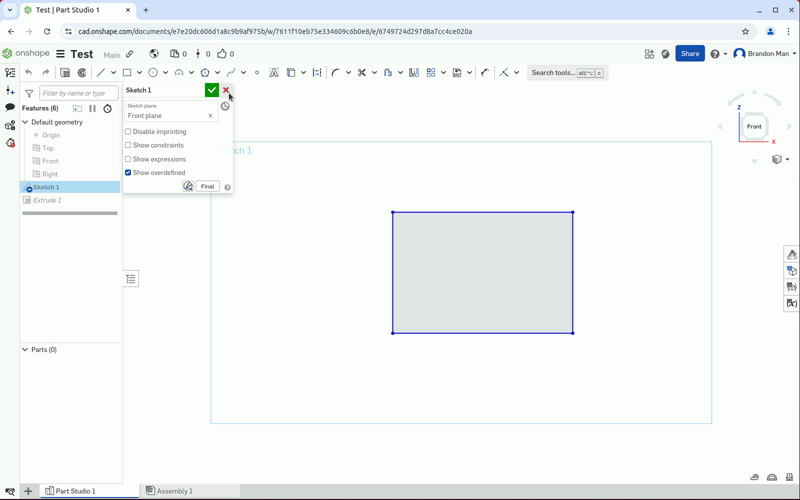
click(229, 92)
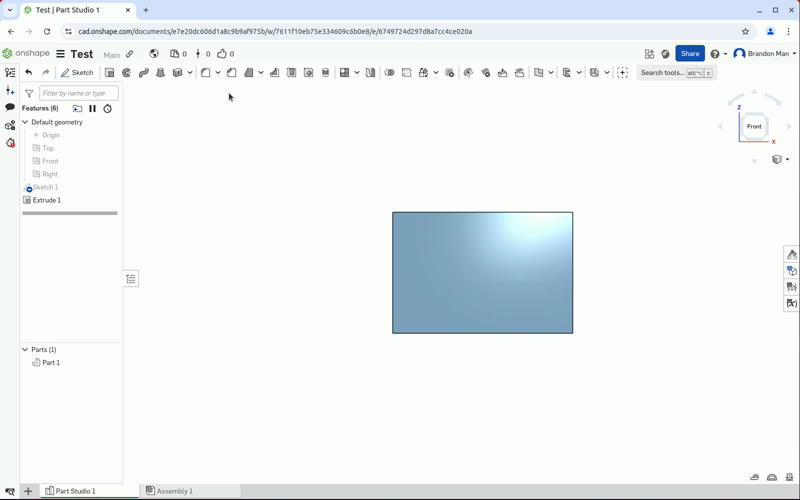
mouse_move(541, 75)
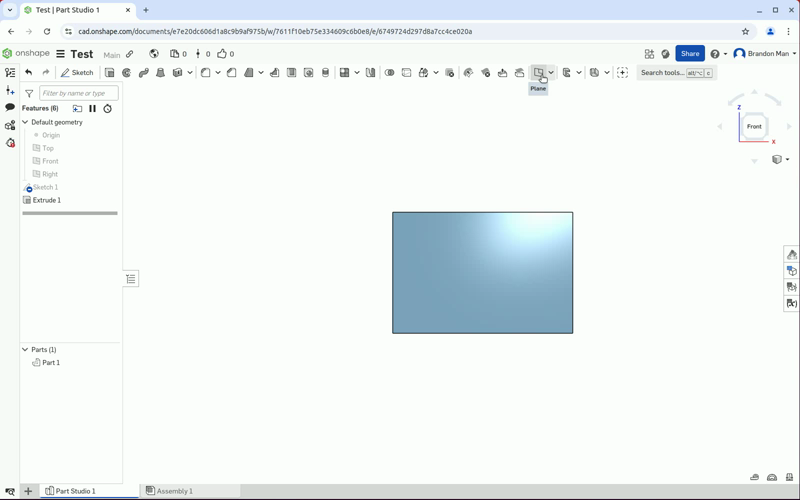
click(541, 75)
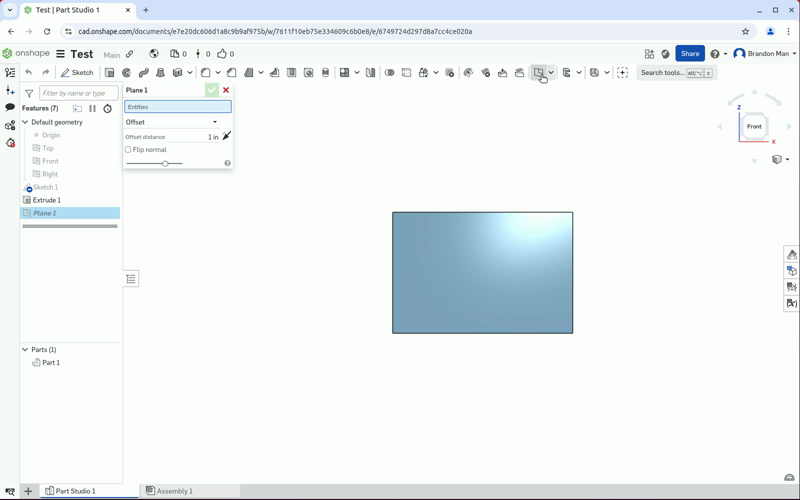
mouse_move(73, 163)
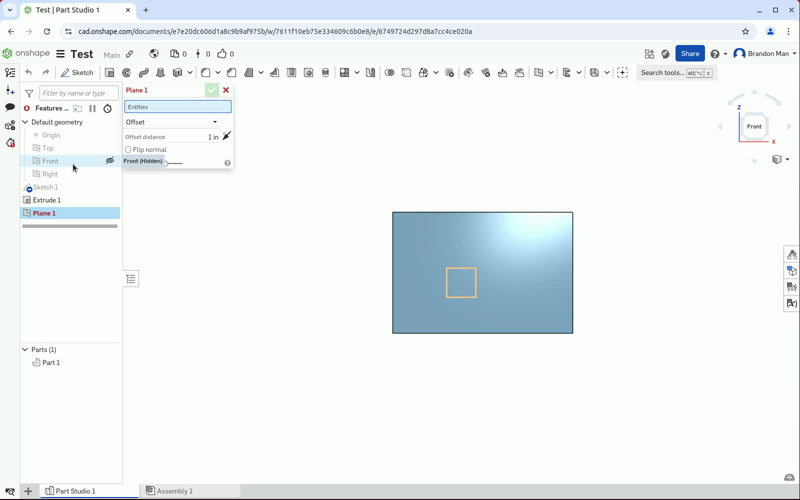
click(73, 163)
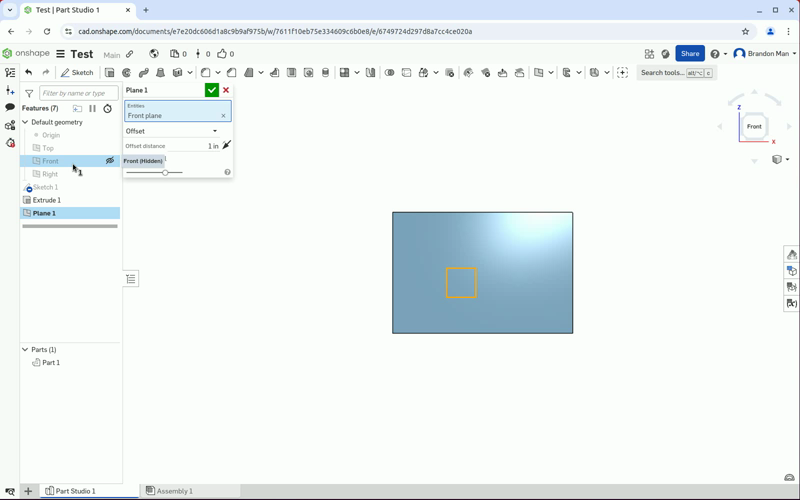
key(tab, 2)
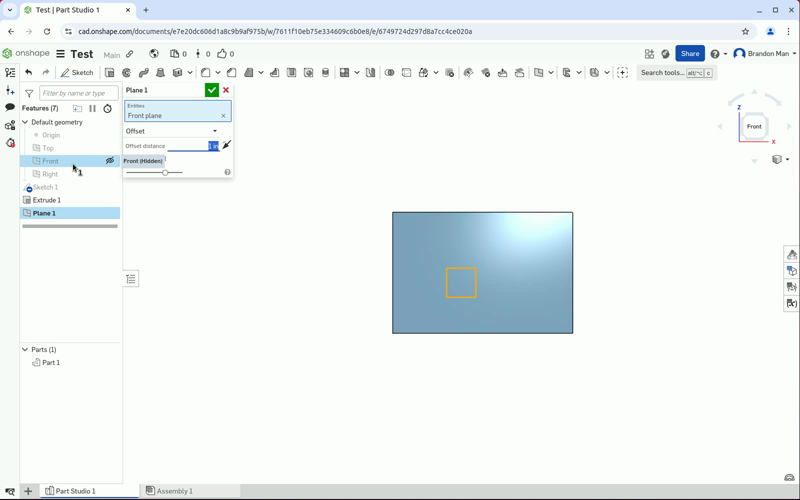
text(8.196)
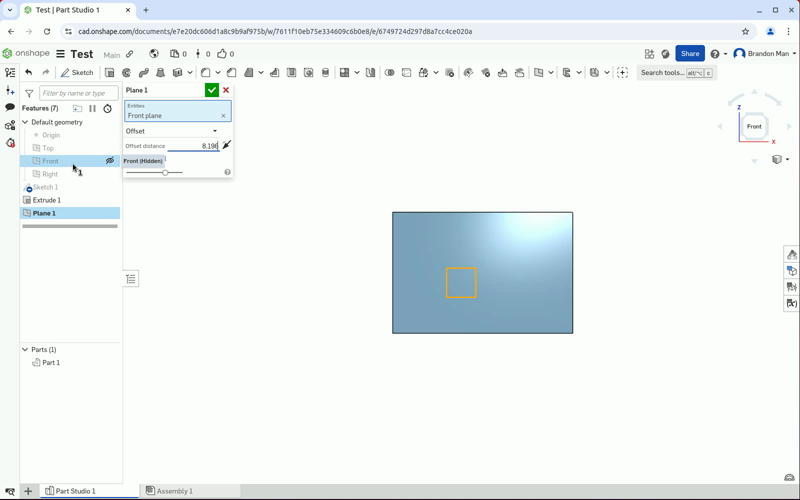
key(enter, 2)
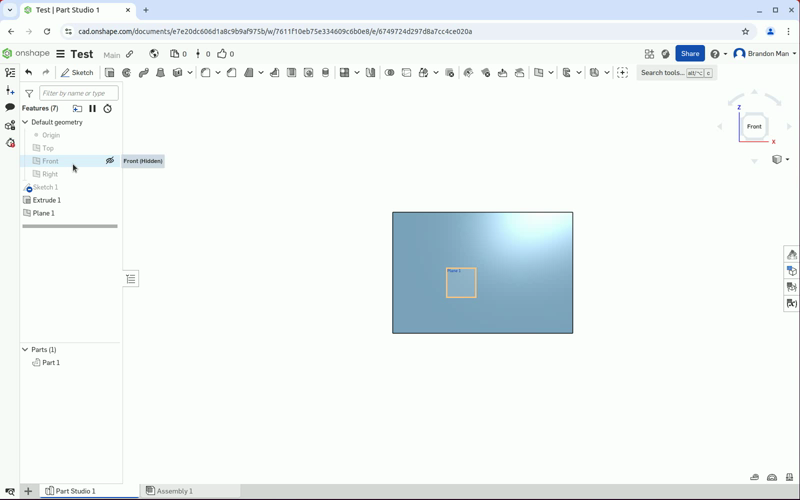
key(shift+s)
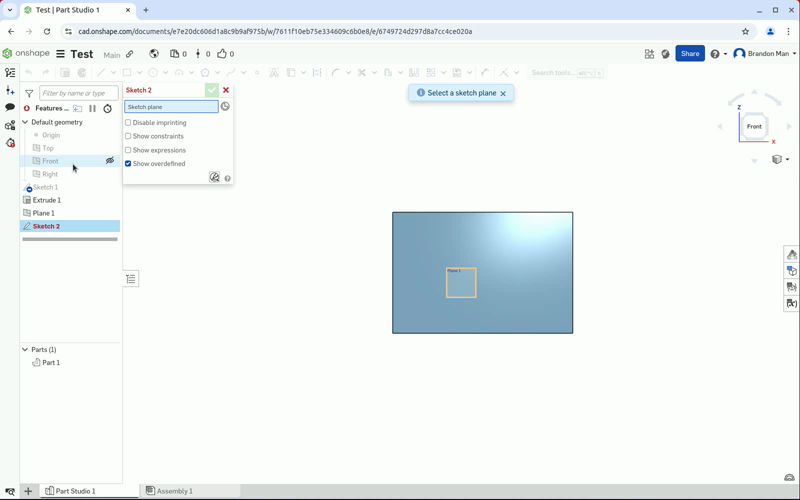
mouse_move(73, 215)
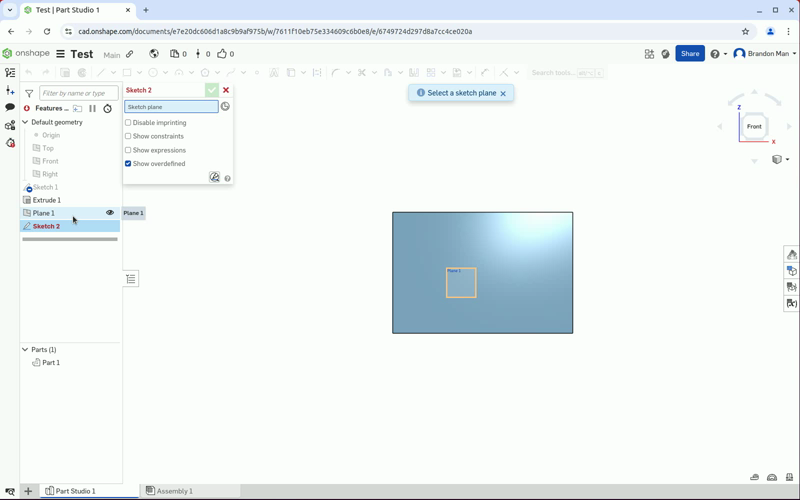
click(73, 215)
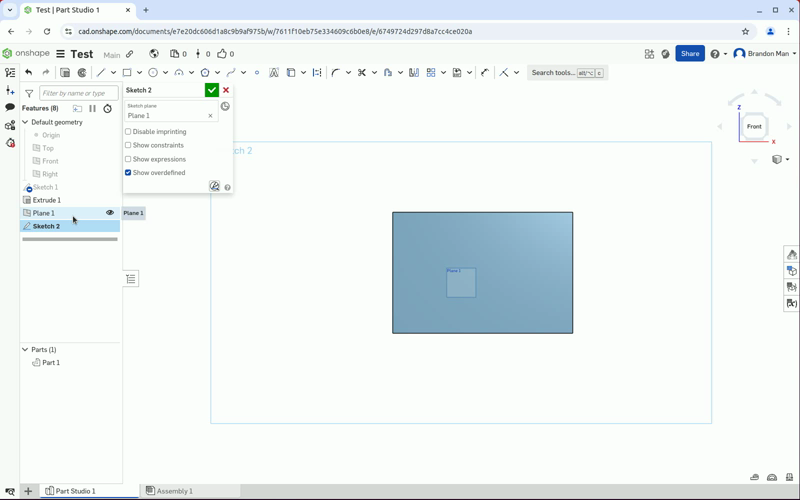
mouse_move(73, 352)
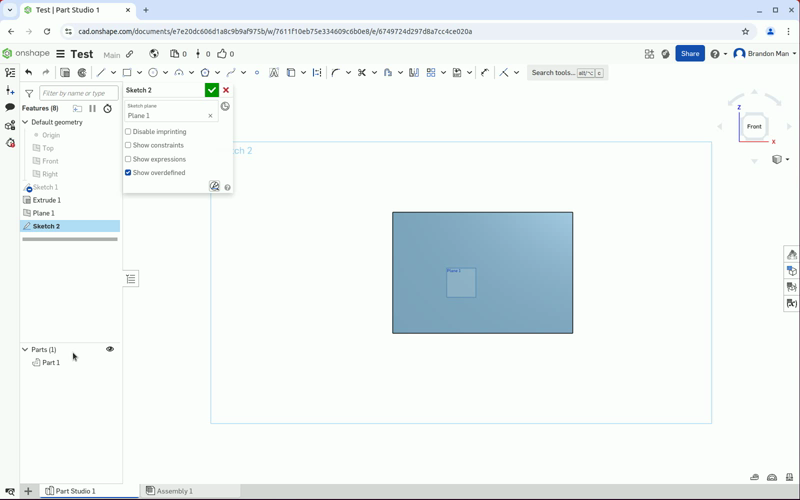
key(y)
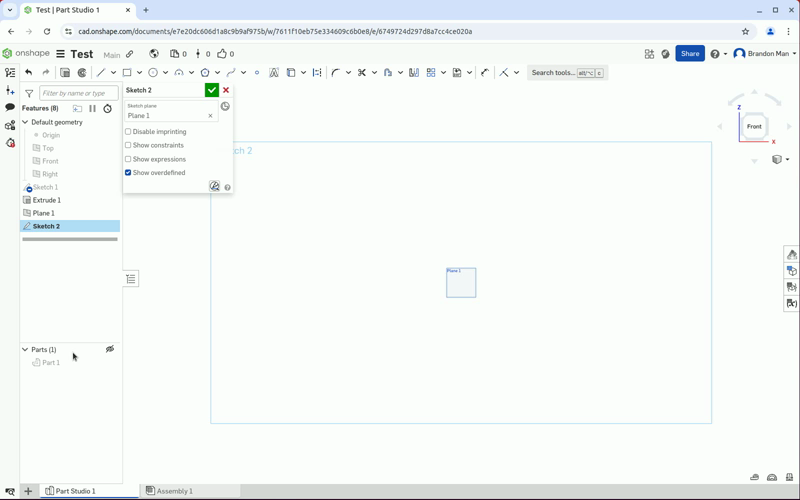
key(c)
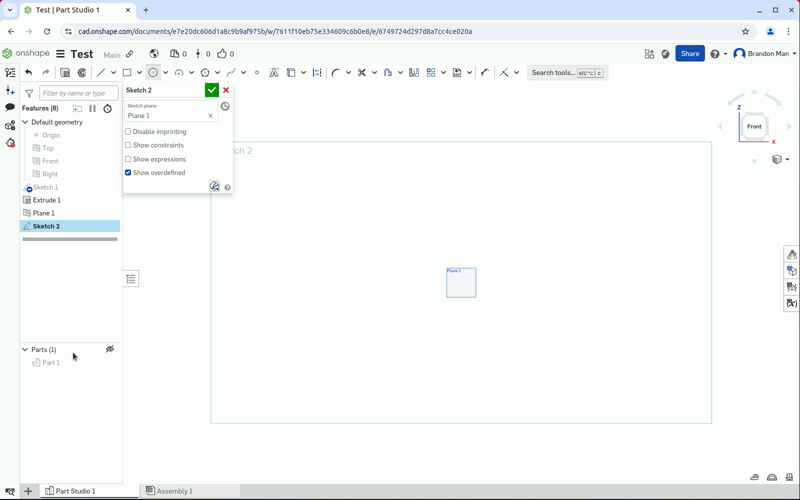
key_down(shift)
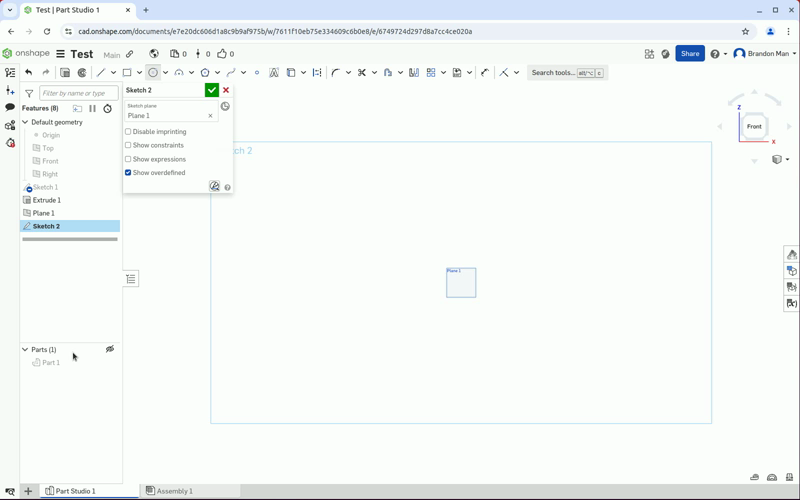
mouse_move(476, 268)
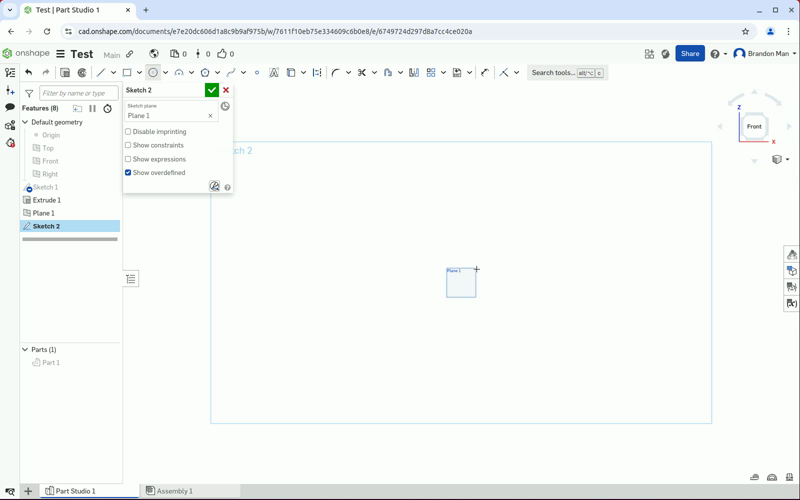
click(476, 268)
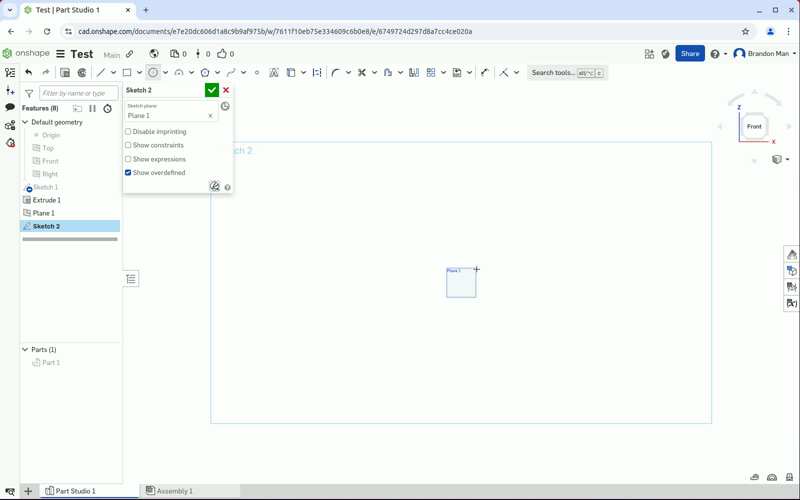
key_up(shift)
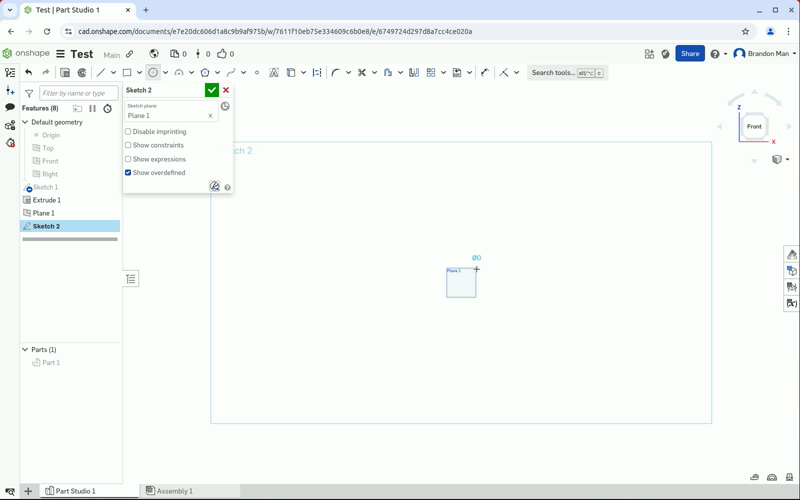
mouse_move(501, 268)
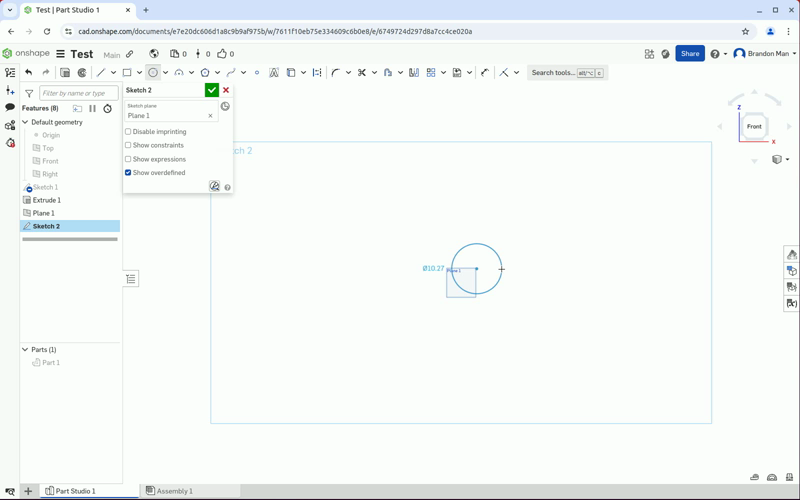
click(501, 268)
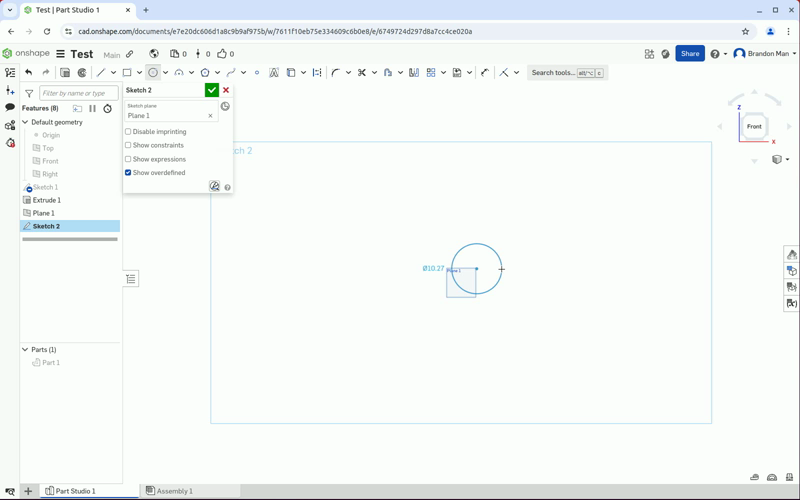
key(esc)
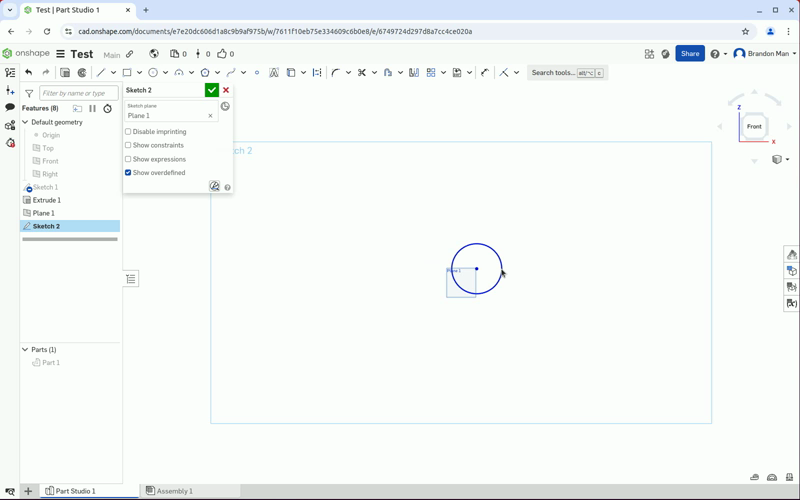
mouse_move(459, 279)
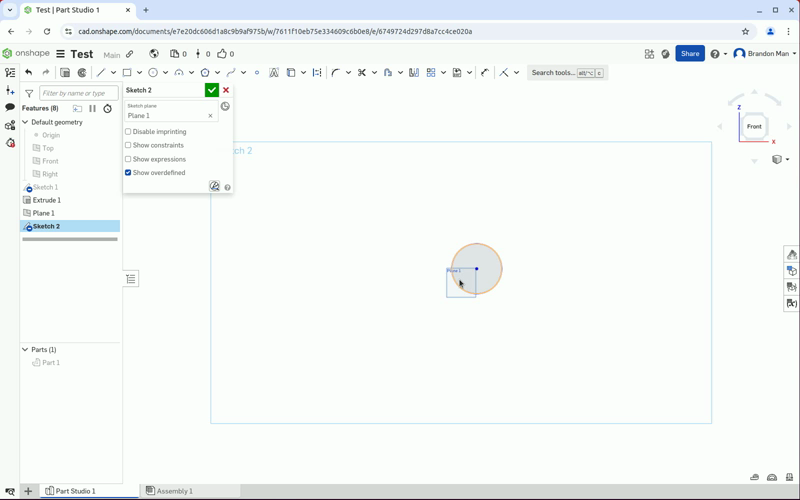
click(459, 279)
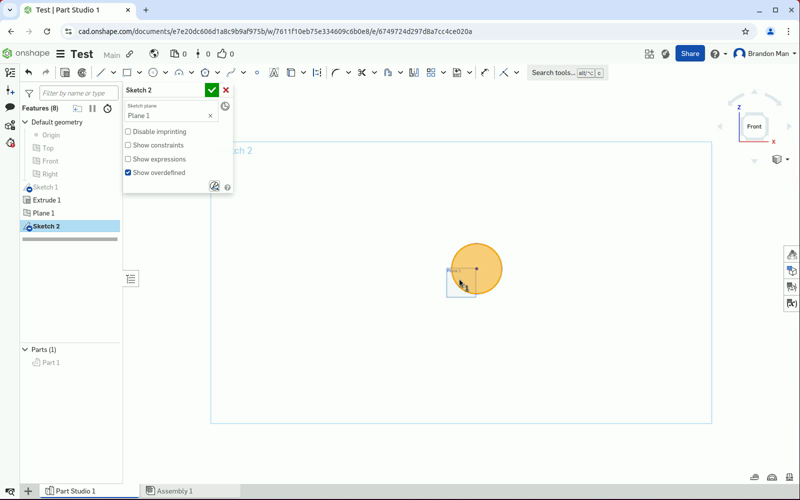
mouse_move(73, 352)
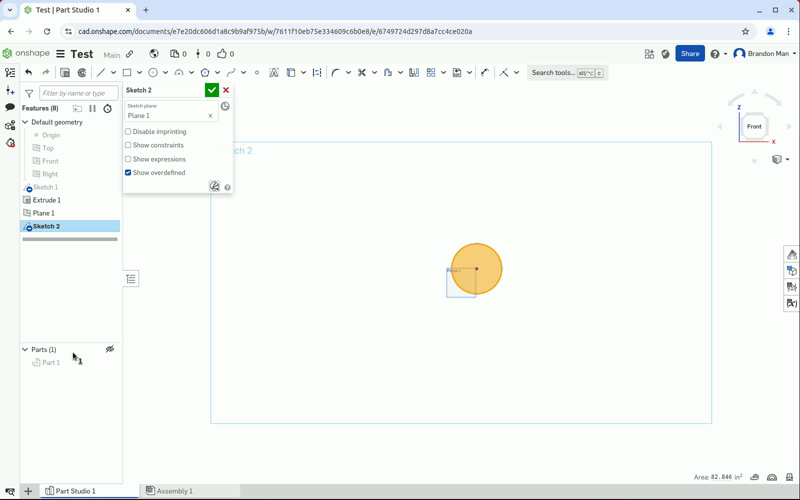
key(shift+y)
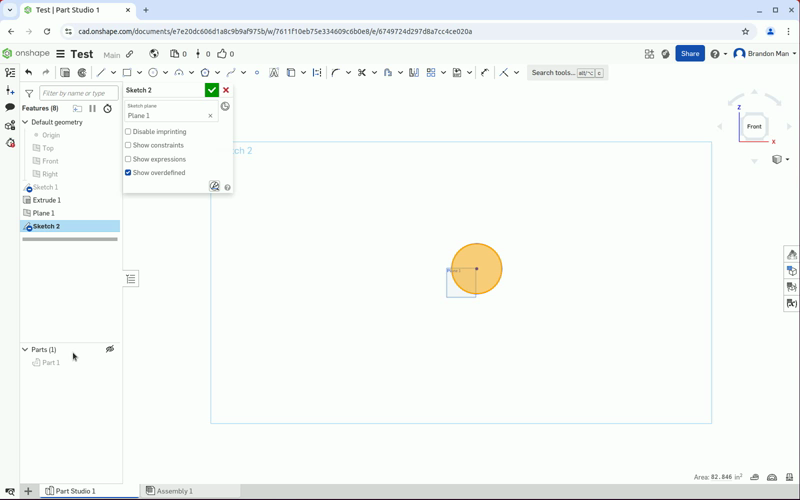
key(shift+e)
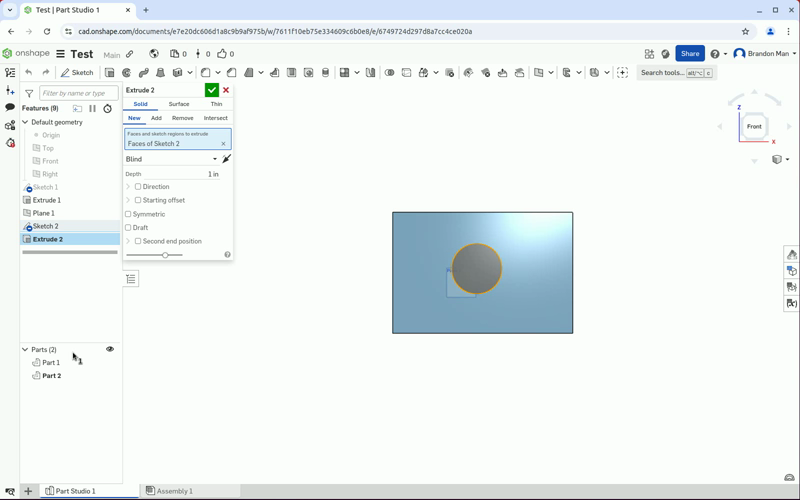
mouse_move(143, 106)
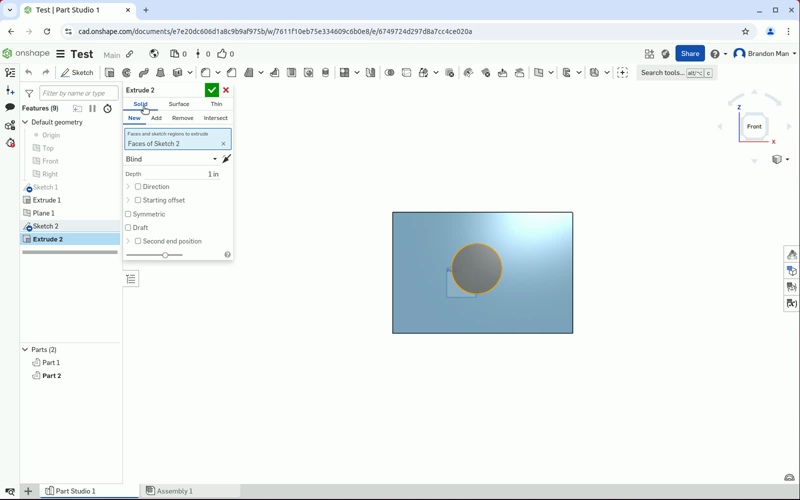
click(143, 106)
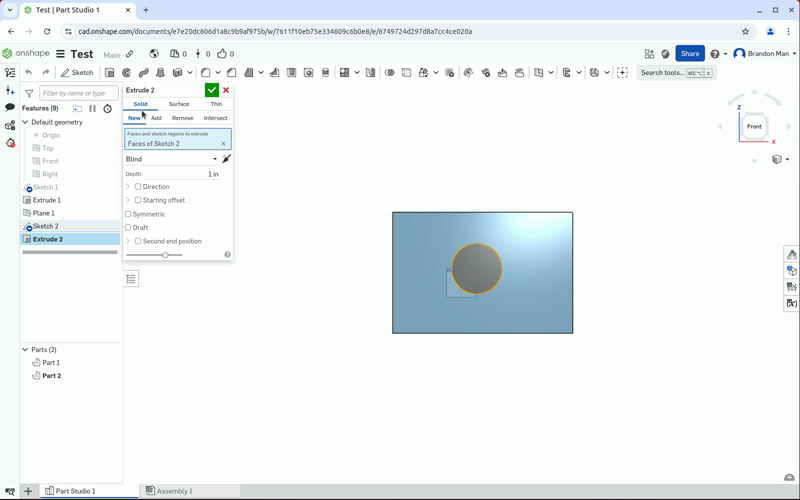
mouse_move(137, 120)
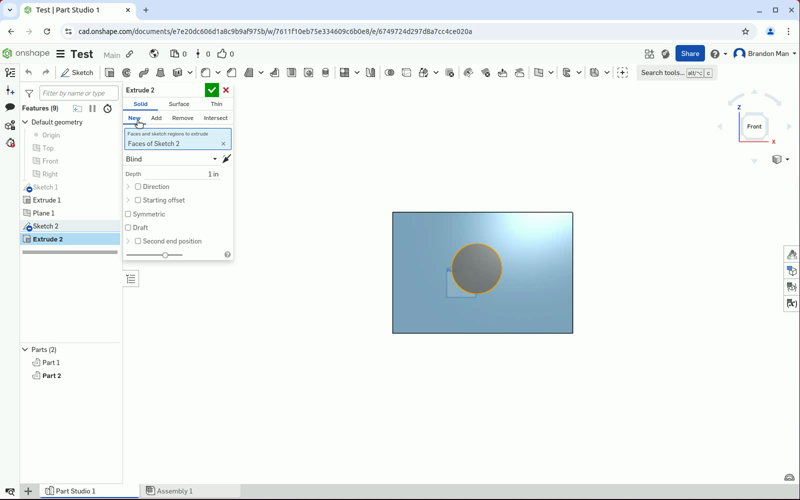
click(137, 120)
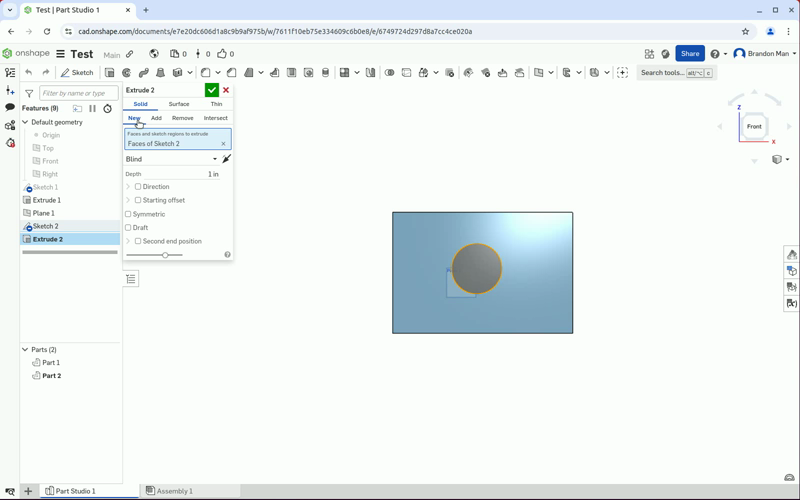
key(tab, 4)
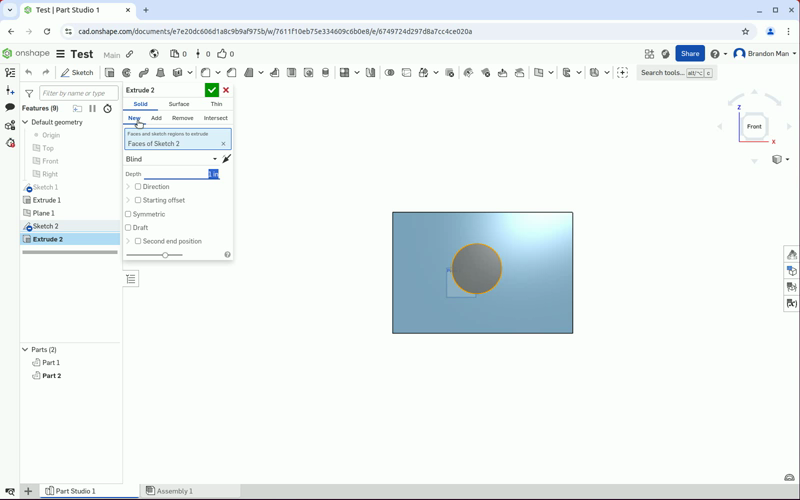
text(8.184)
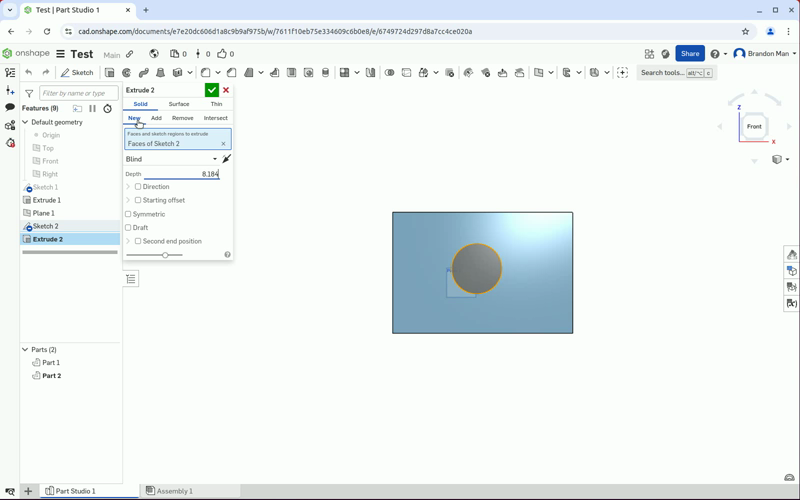
key(enter)
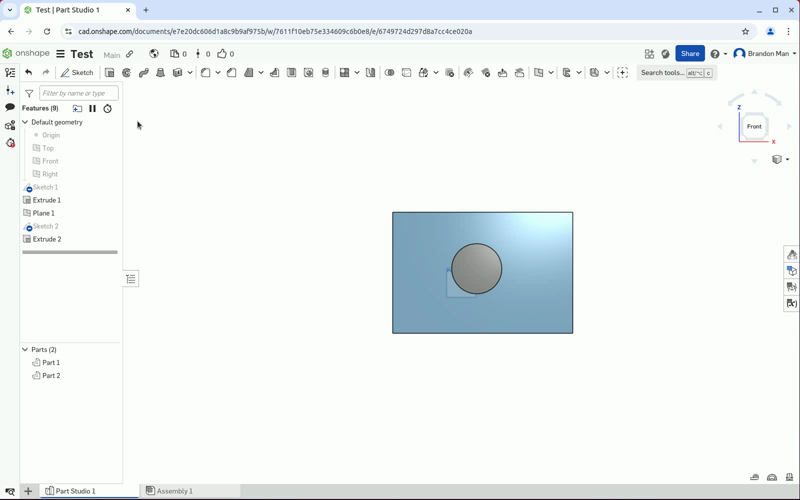
key(shift+h)
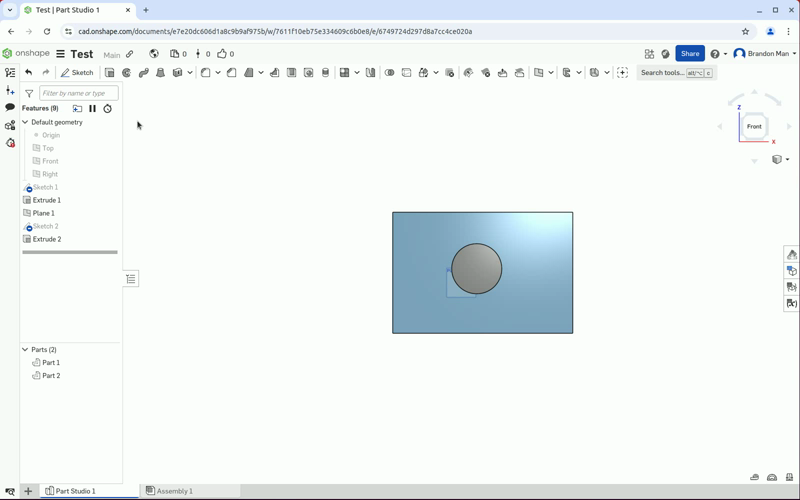
key(shift+h)
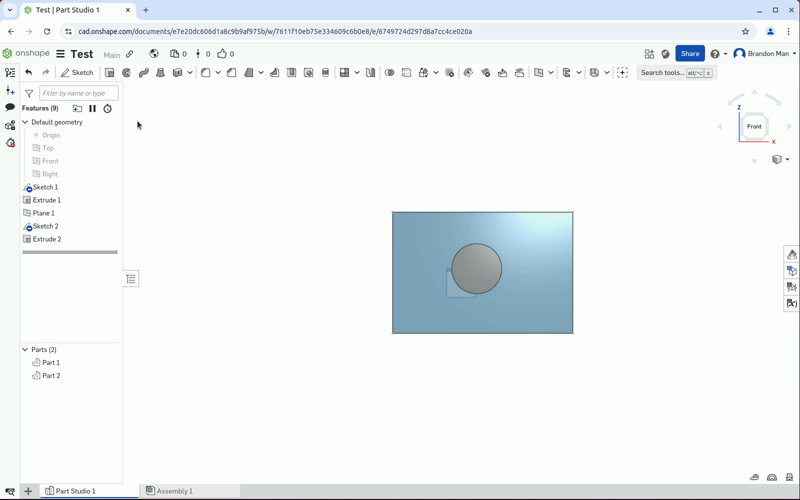
key(shift+7)
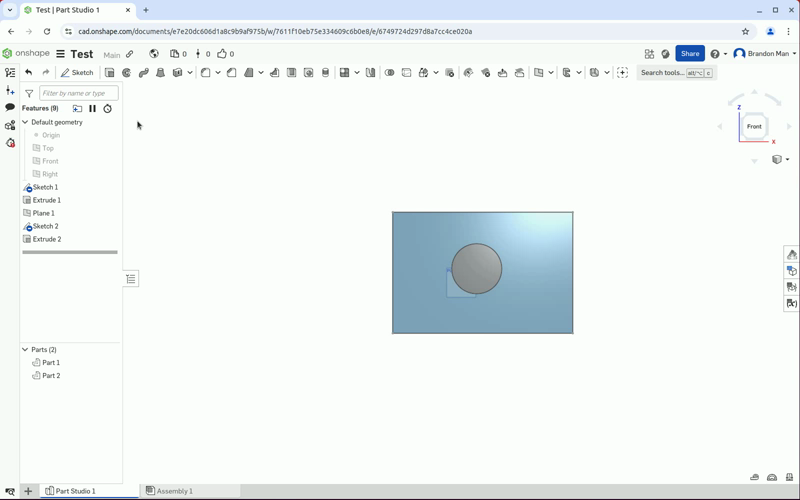
key(left, 2)
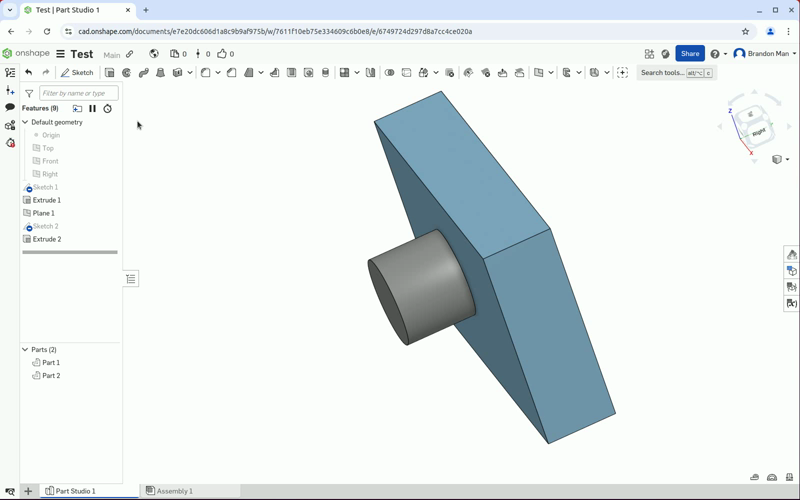
key(down, 2)
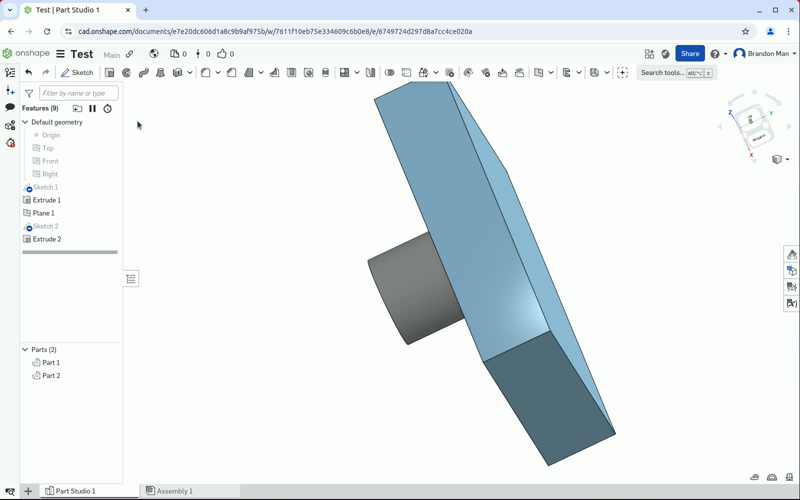
key(up, 2)
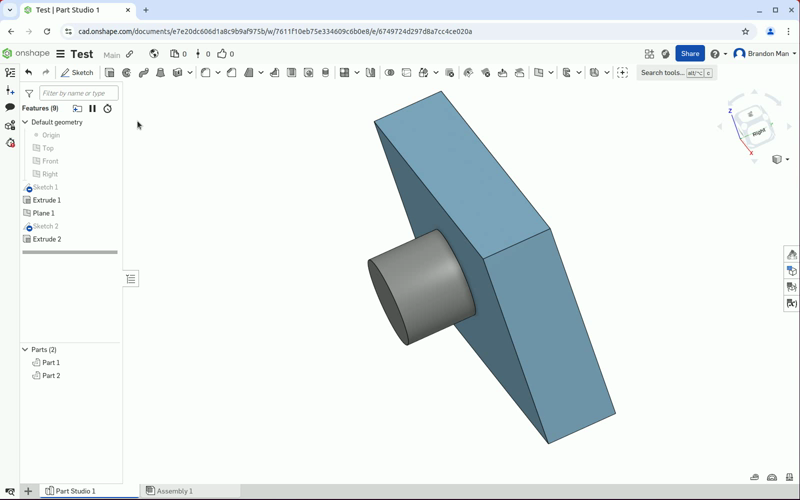
key(right, 2)
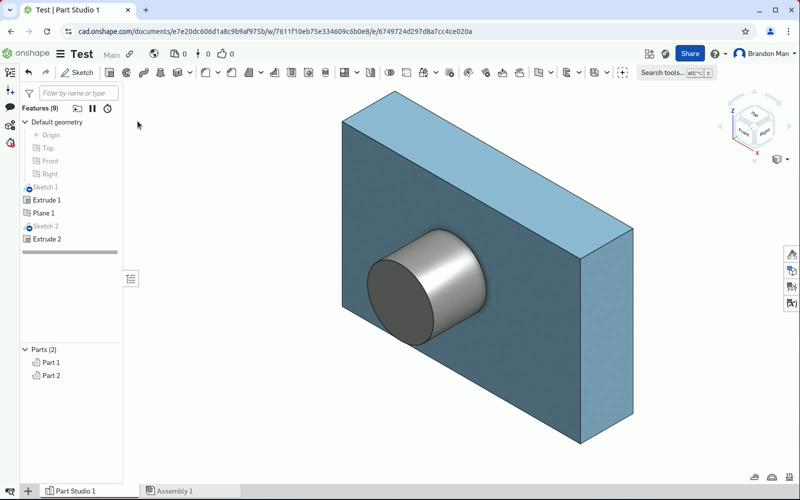
mouse_move(73, 189)
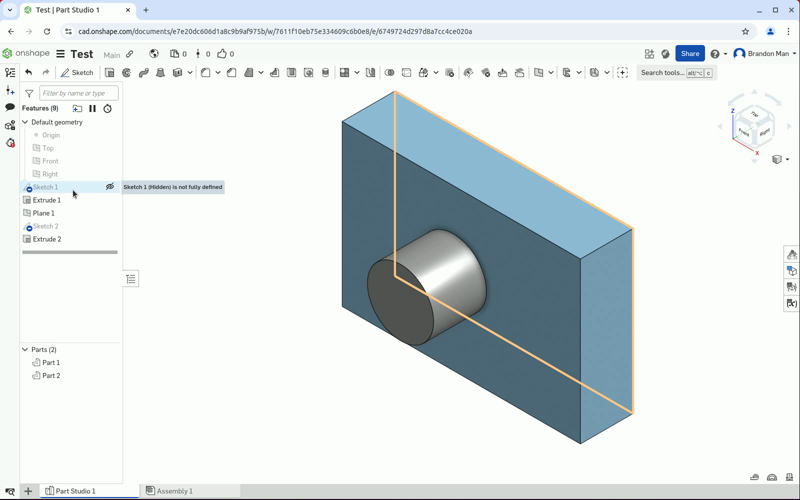
click(73, 189)